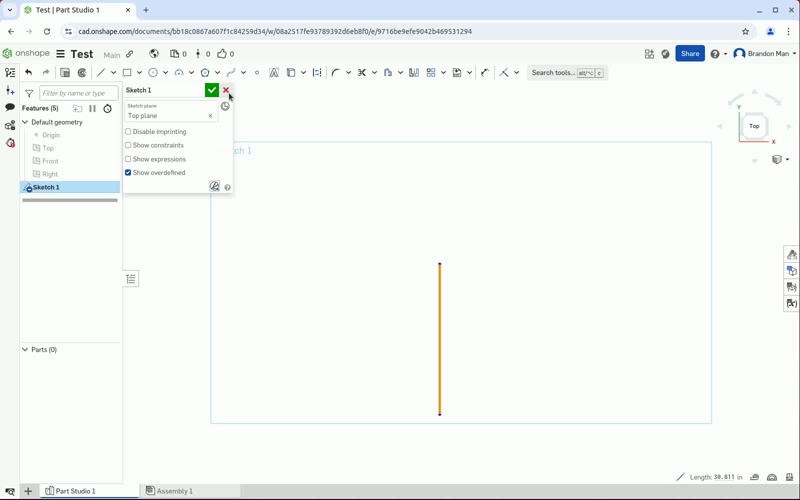
key(shift+h)
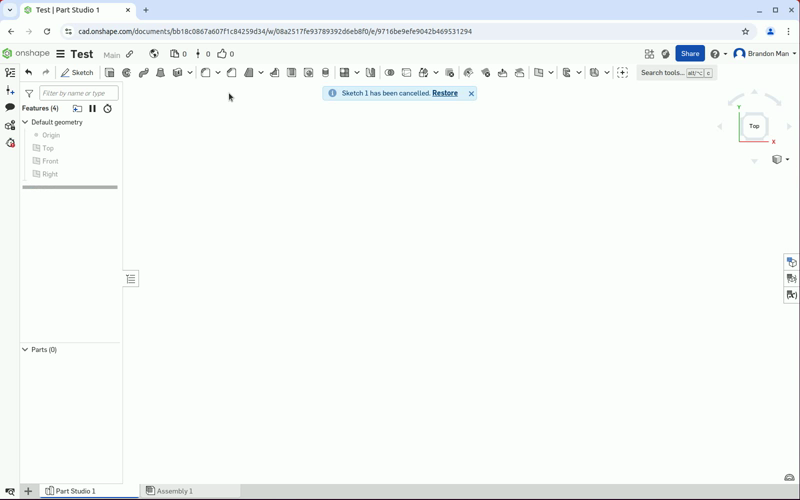
mouse_move(73, 352)
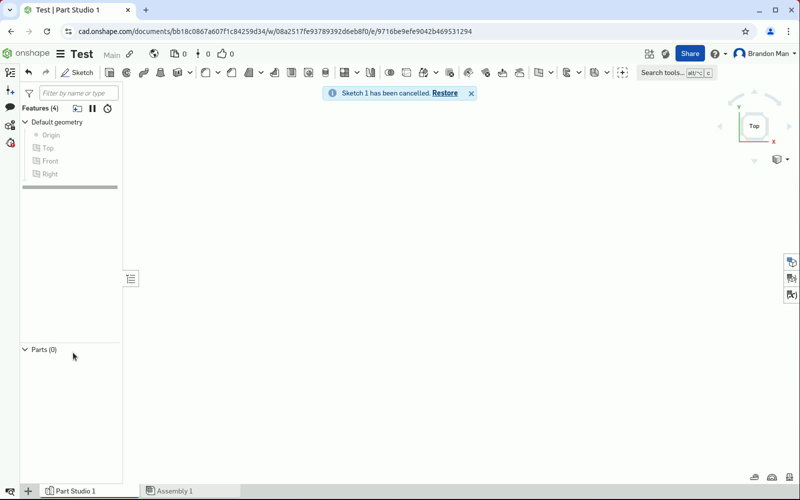
key(y)
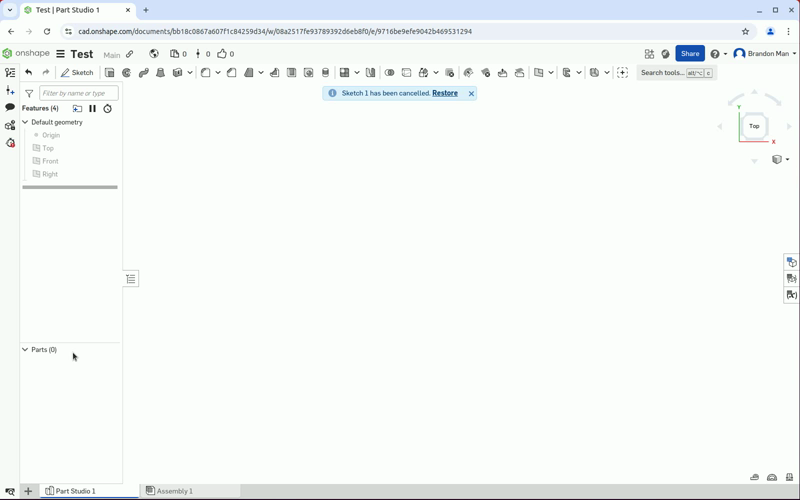
key(shift+p)
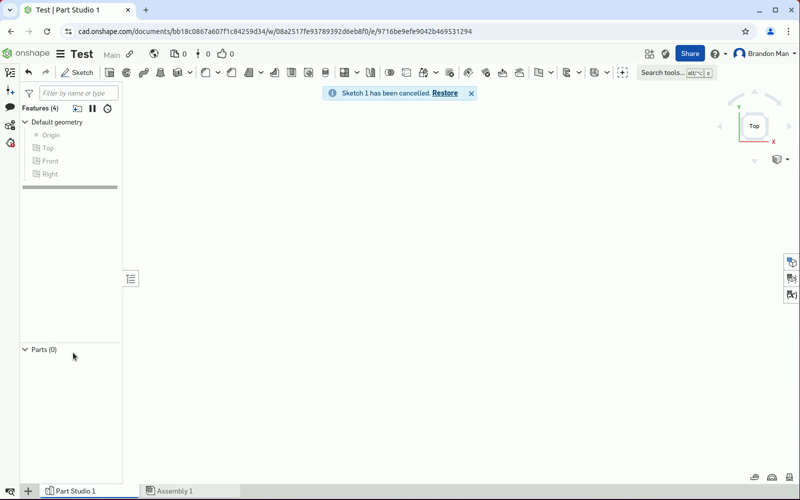
key(space)
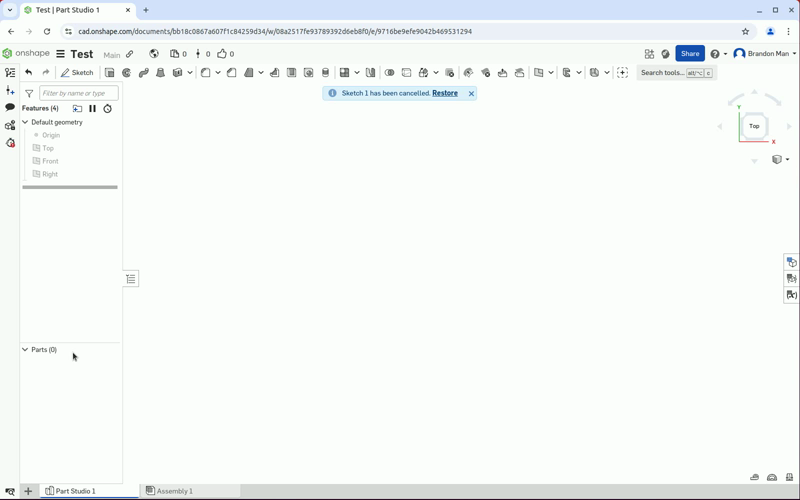
key_down(shift)
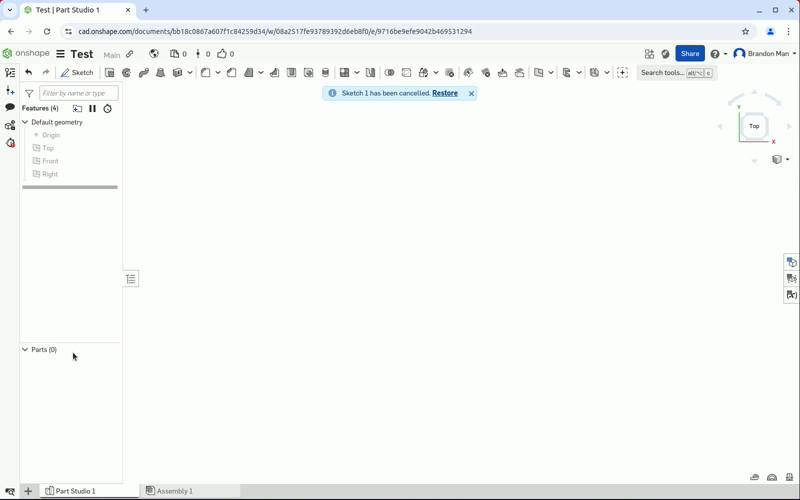
key(up)
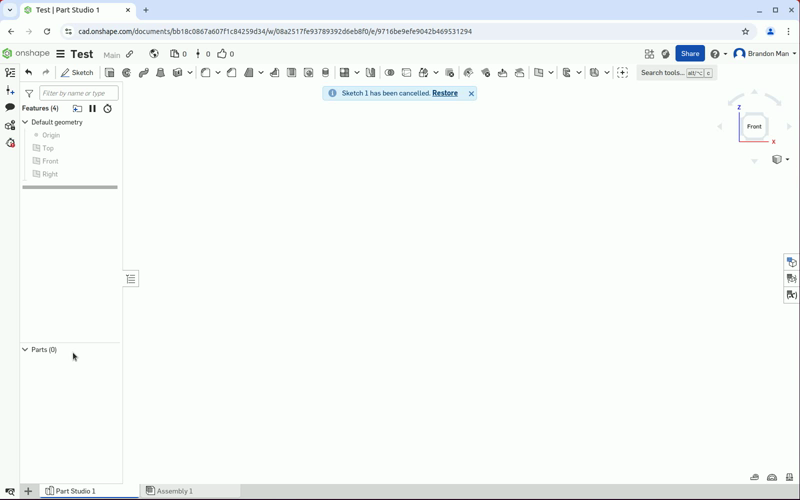
key_up(shift)
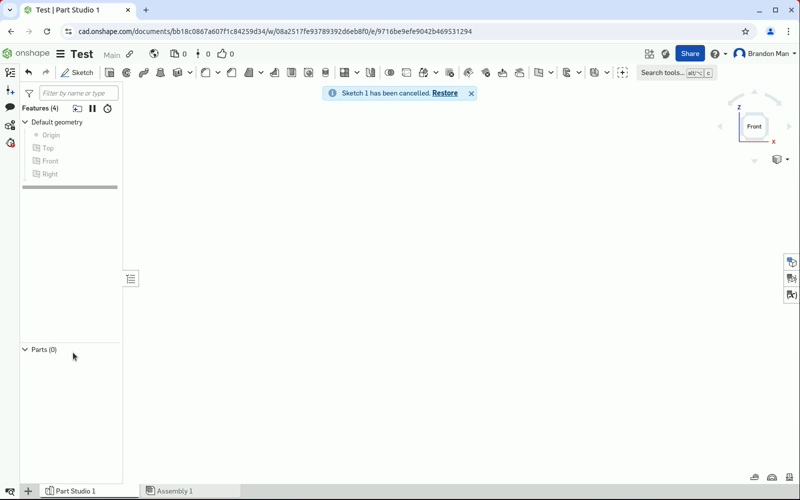
mouse_move(73, 352)
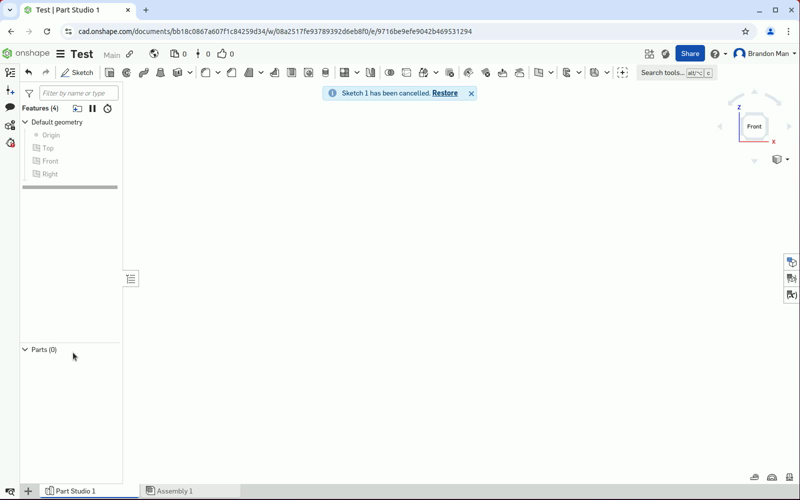
key(shift+y)
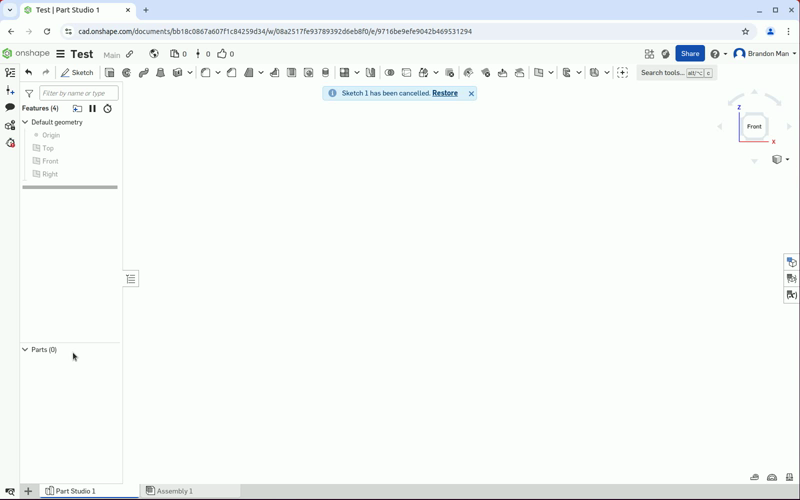
key(shift+s)
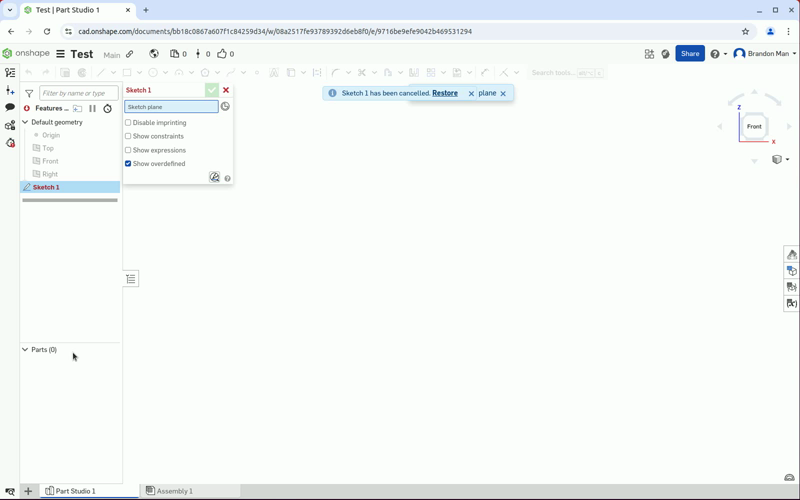
mouse_move(73, 163)
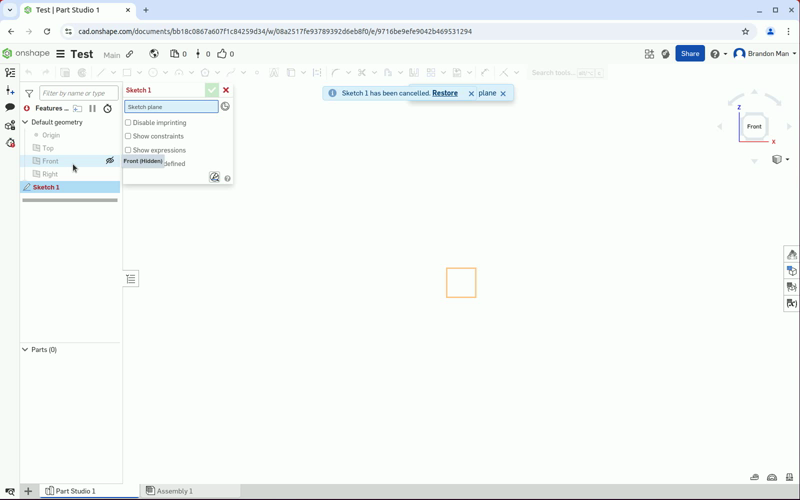
click(73, 163)
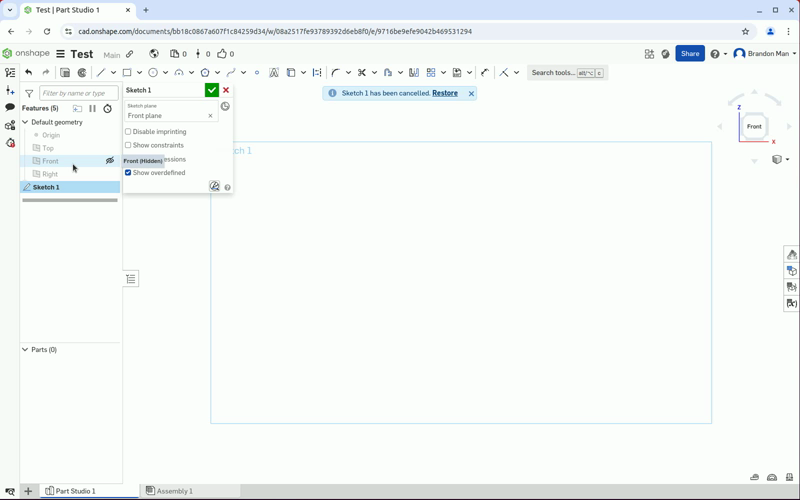
mouse_move(73, 352)
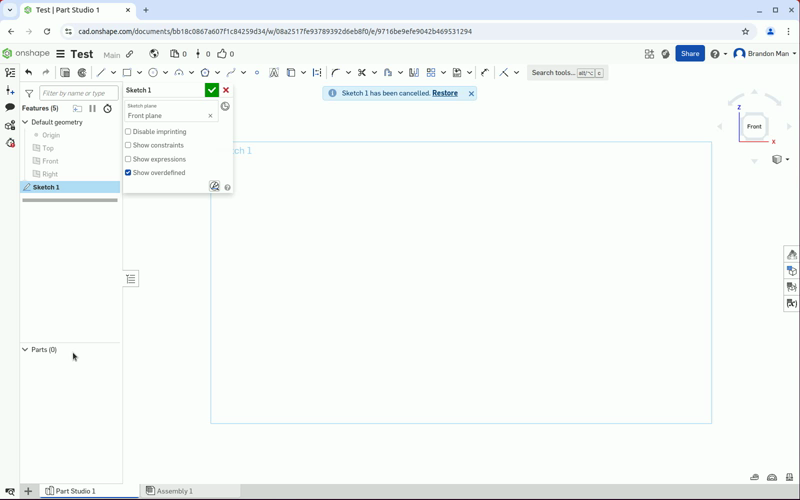
key(y)
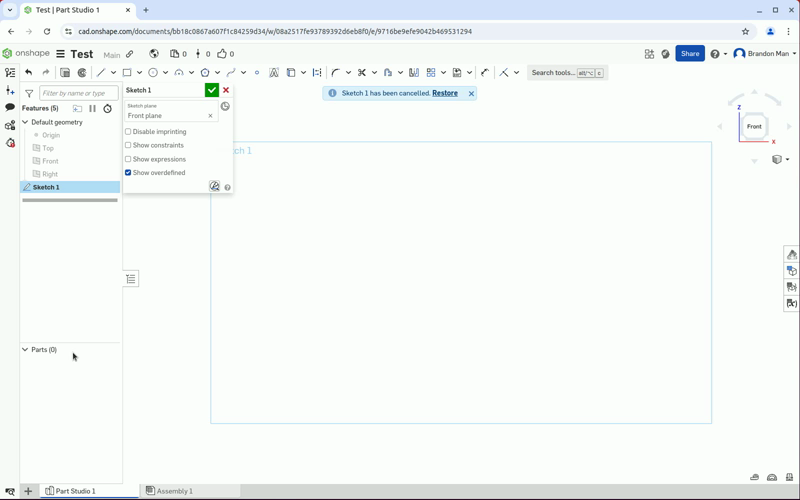
key(l)
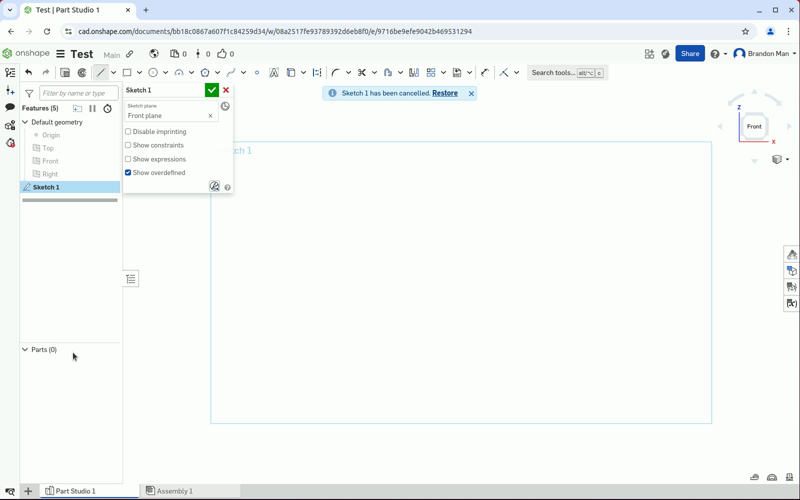
key_down(shift)
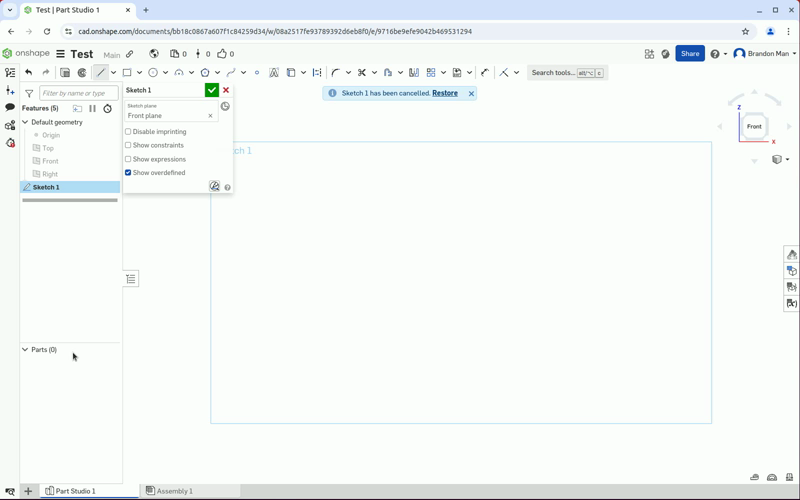
mouse_move(348, 395)
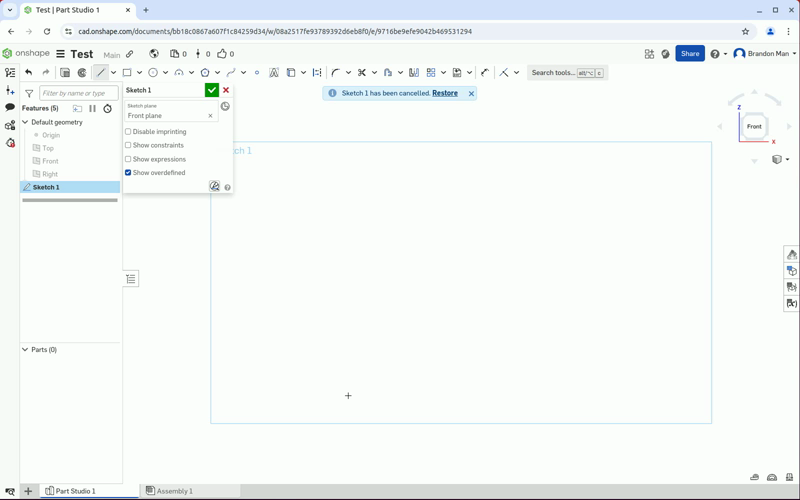
click(348, 395)
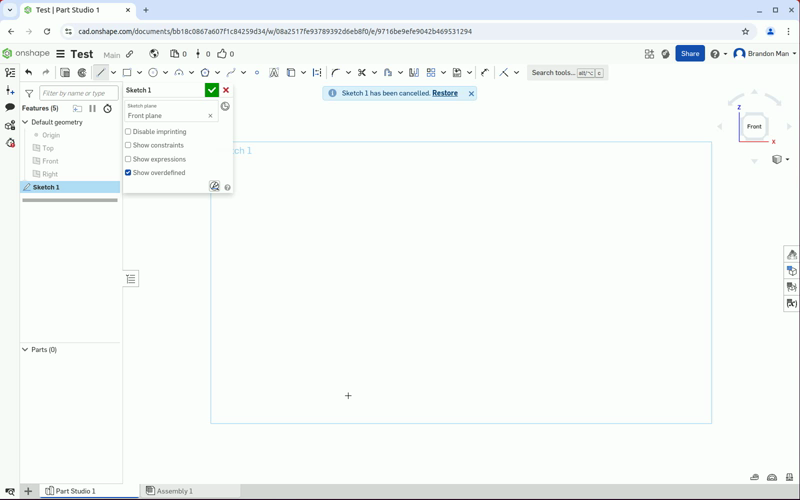
key_up(shift)
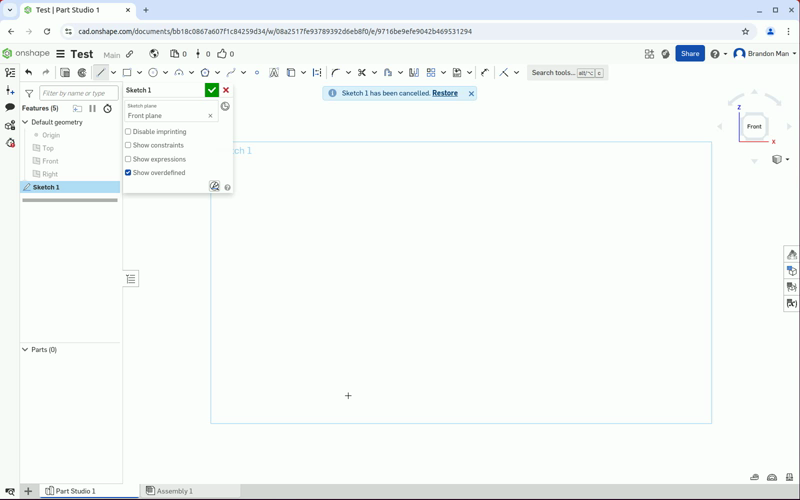
key_down(shift)
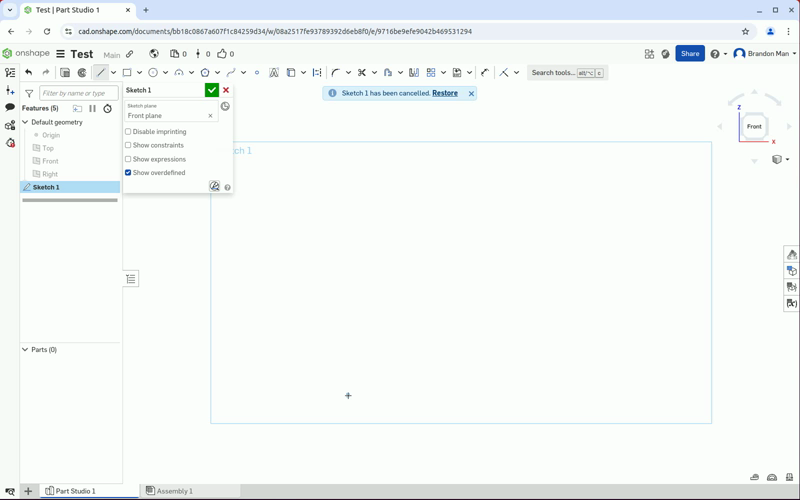
mouse_move(572, 395)
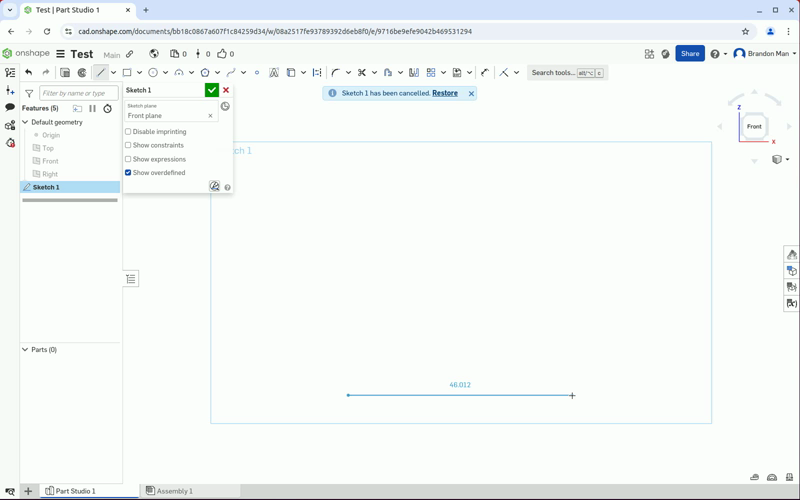
click(572, 395)
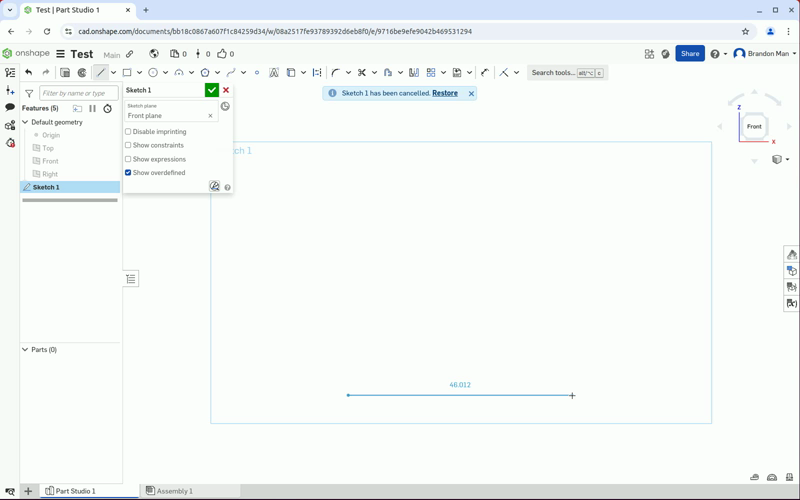
key_up(shift)
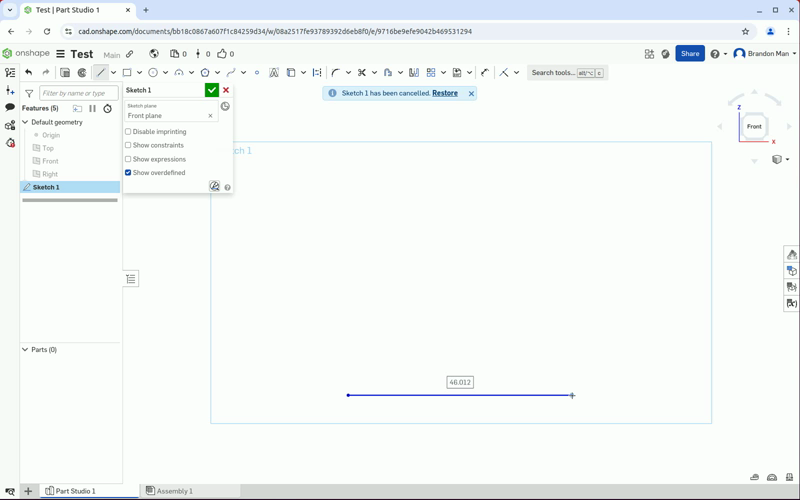
key_down(shift)
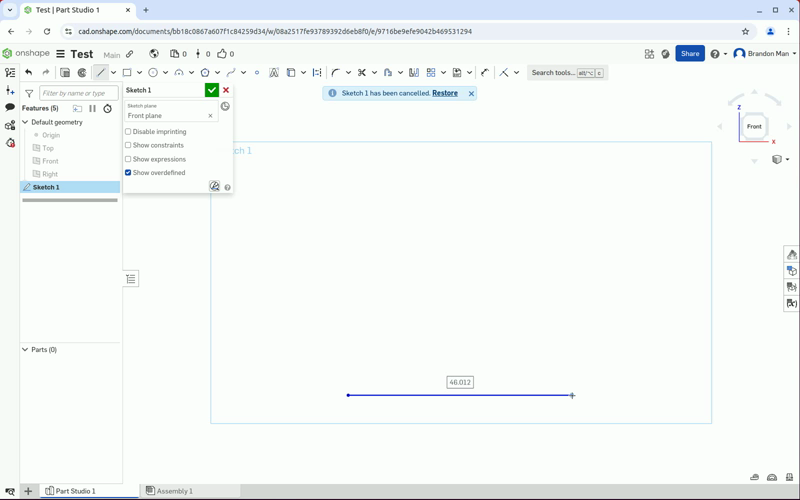
mouse_move(572, 171)
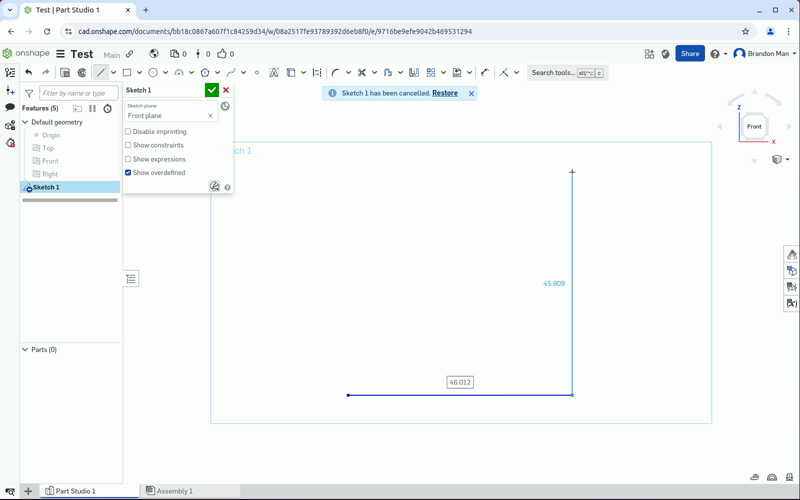
click(572, 171)
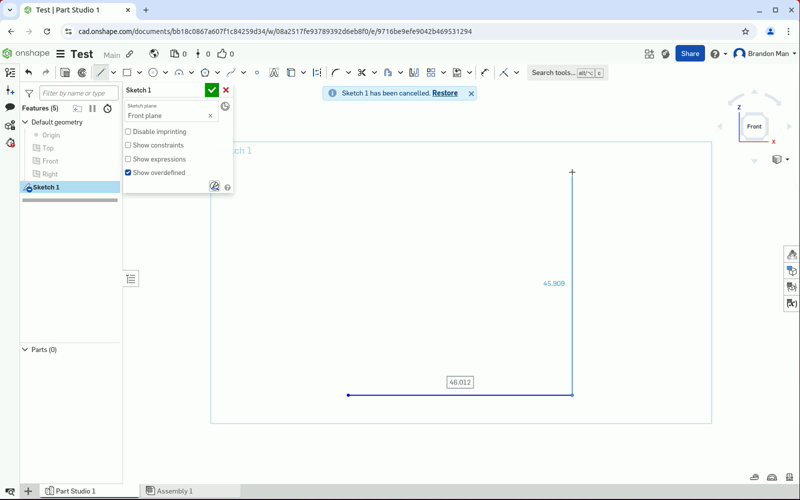
key_up(shift)
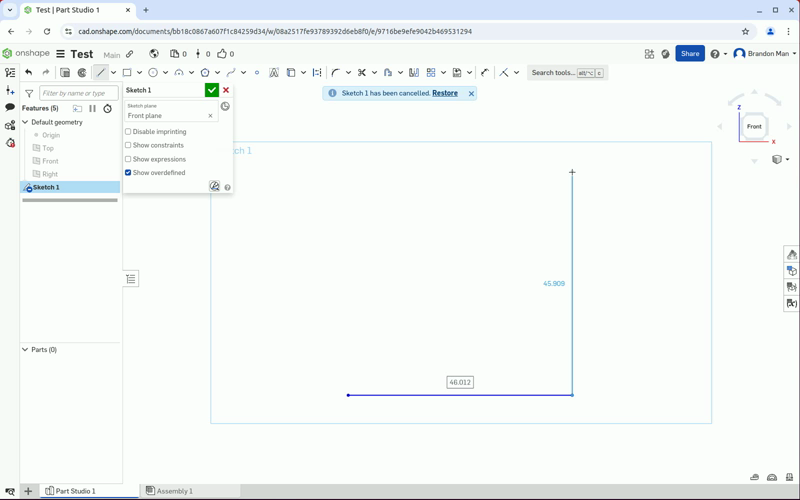
key_down(shift)
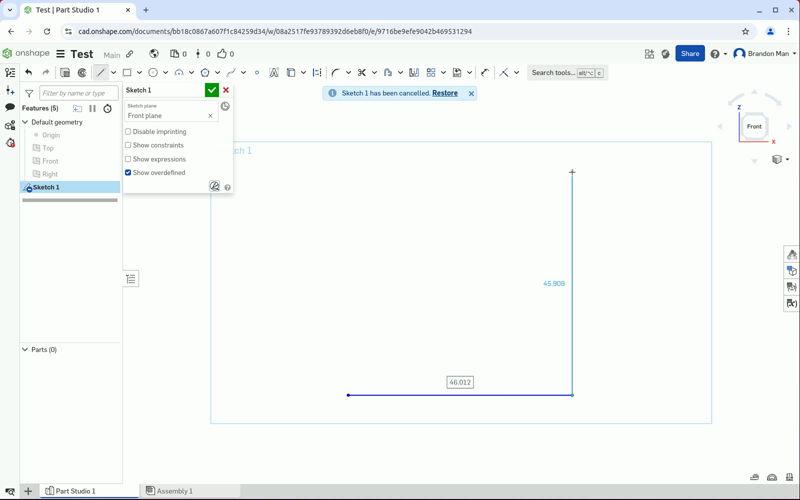
mouse_move(348, 171)
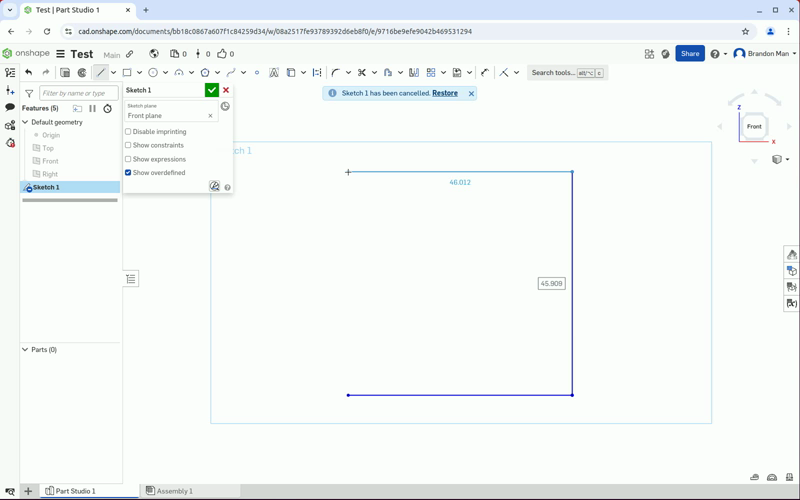
click(348, 171)
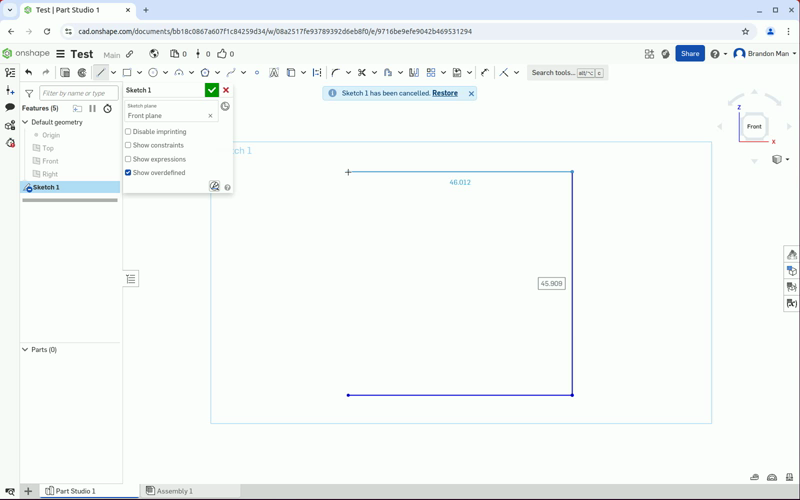
key_up(shift)
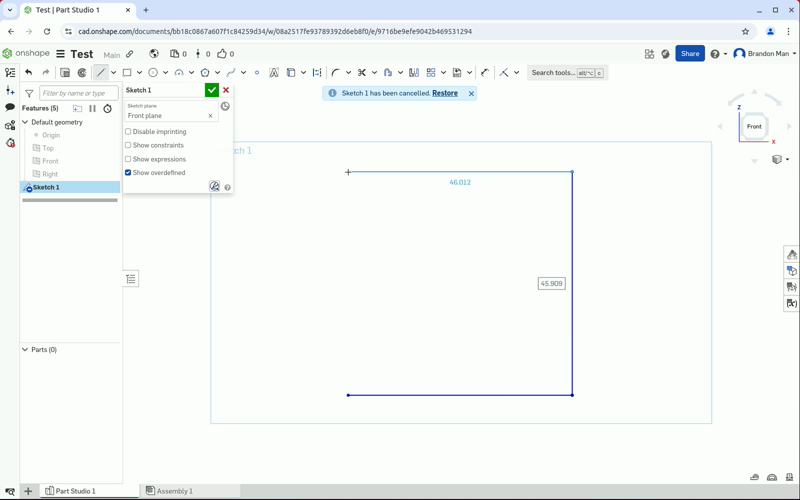
key_down(shift)
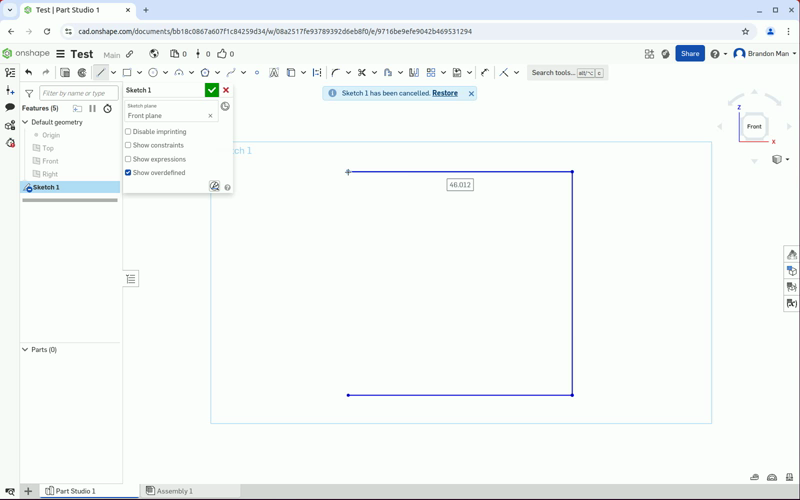
mouse_move(348, 395)
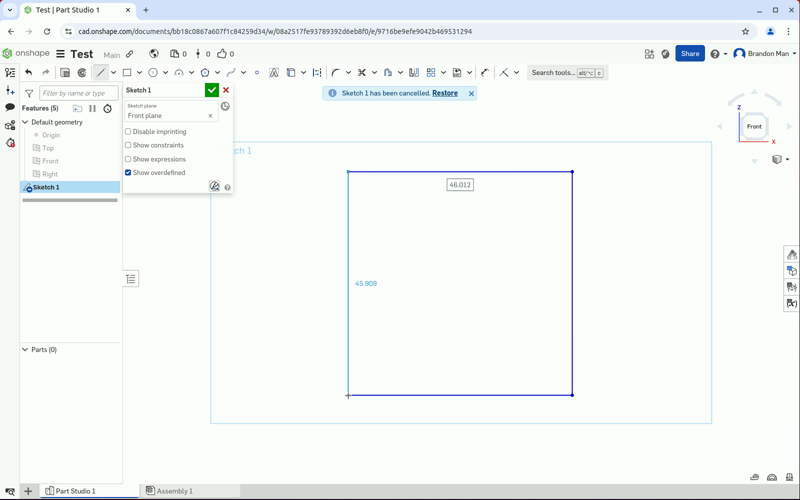
key_up(shift)
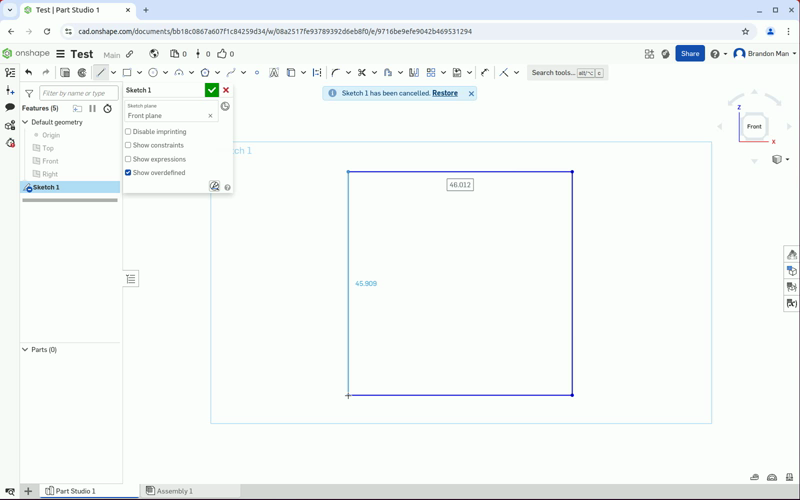
click(348, 395)
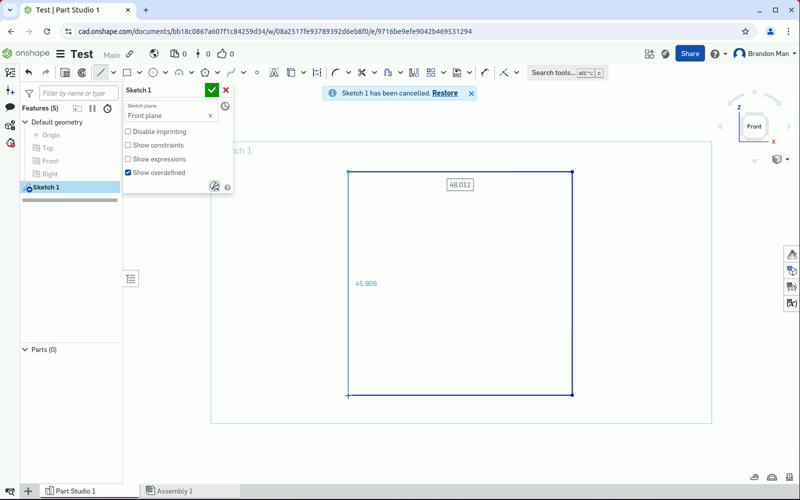
key(esc)
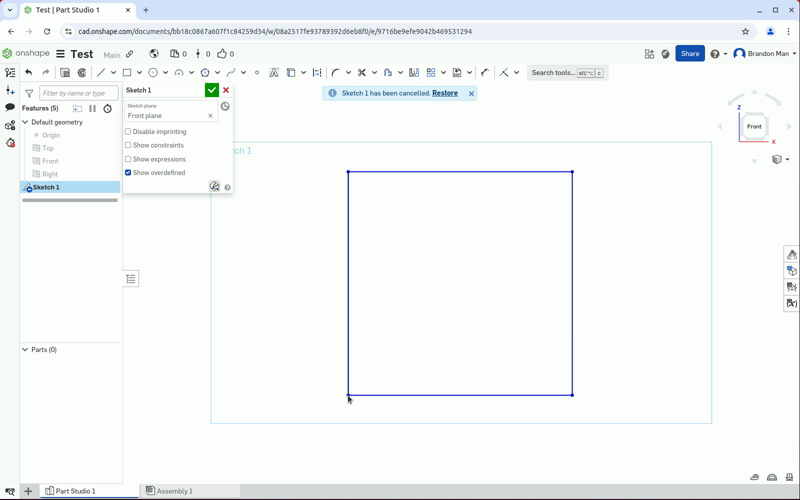
key(l)
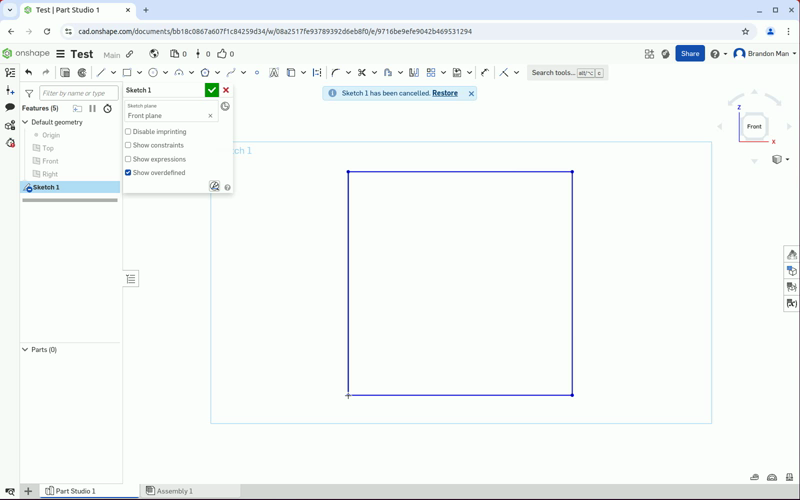
key_down(shift)
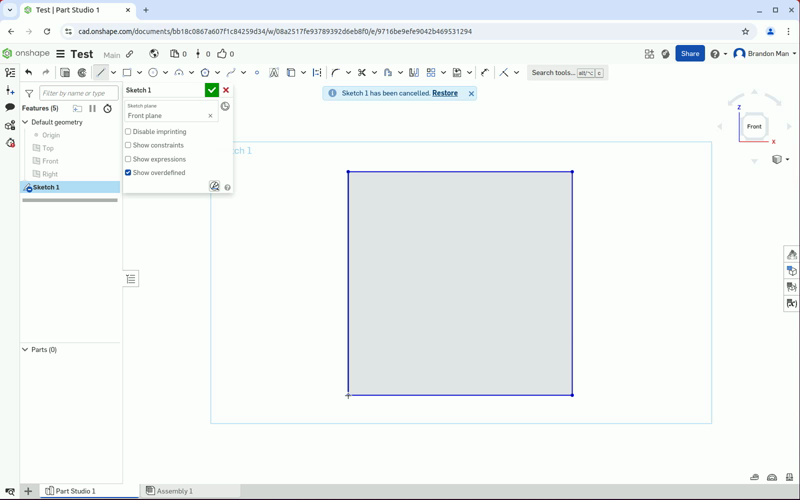
mouse_move(359, 383)
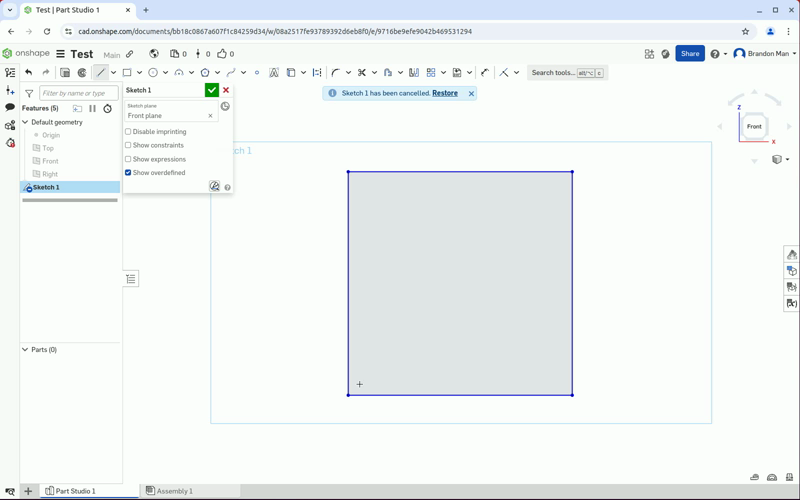
click(359, 383)
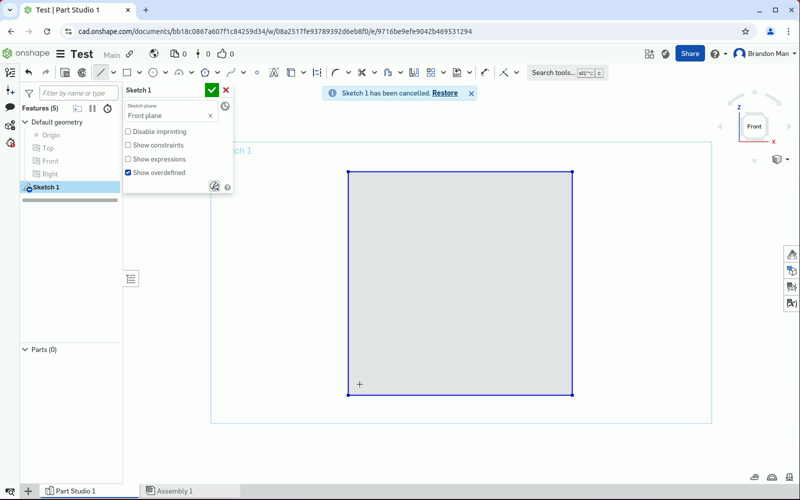
key_up(shift)
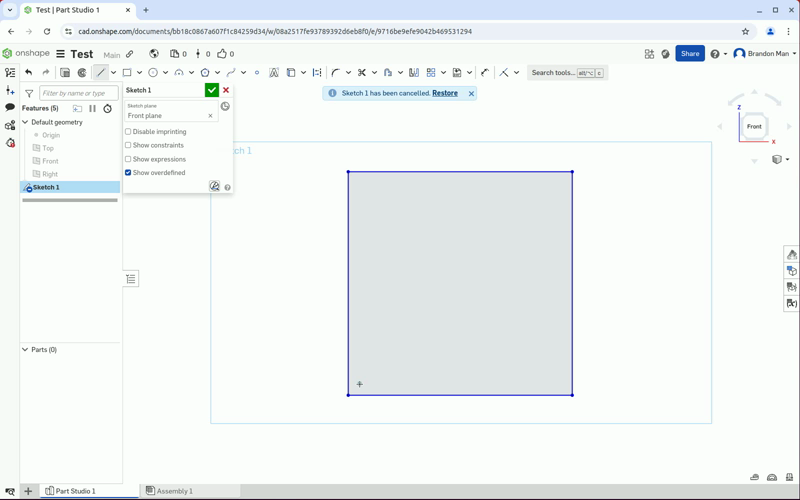
key_down(shift)
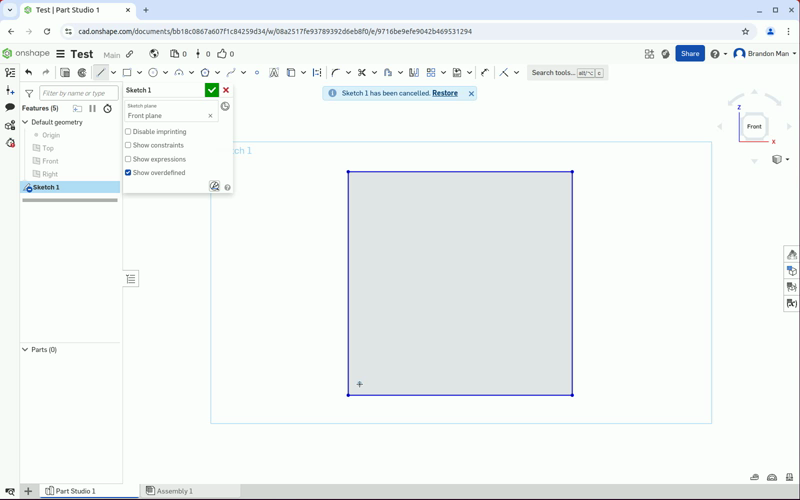
mouse_move(560, 383)
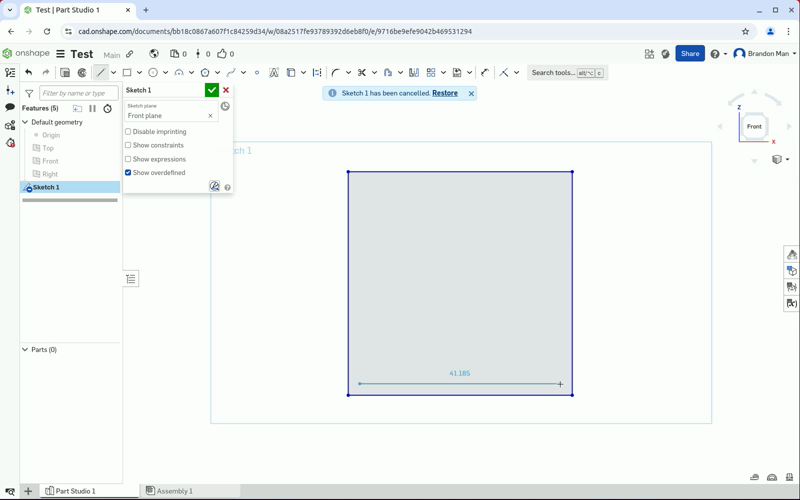
click(560, 383)
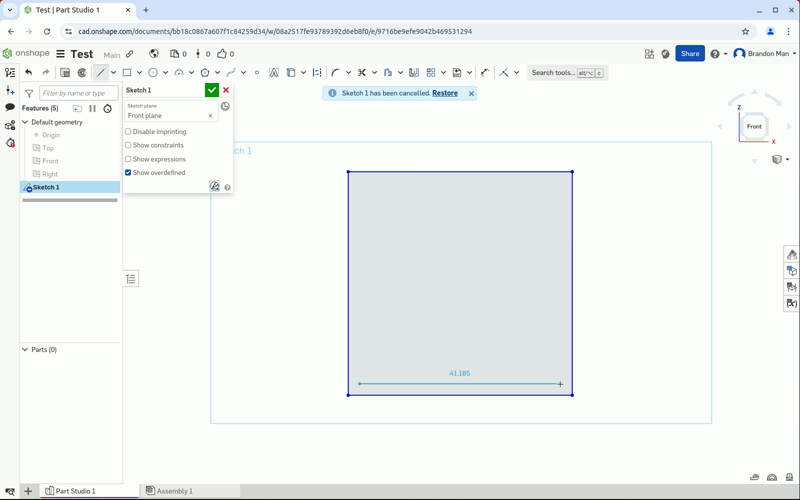
key_up(shift)
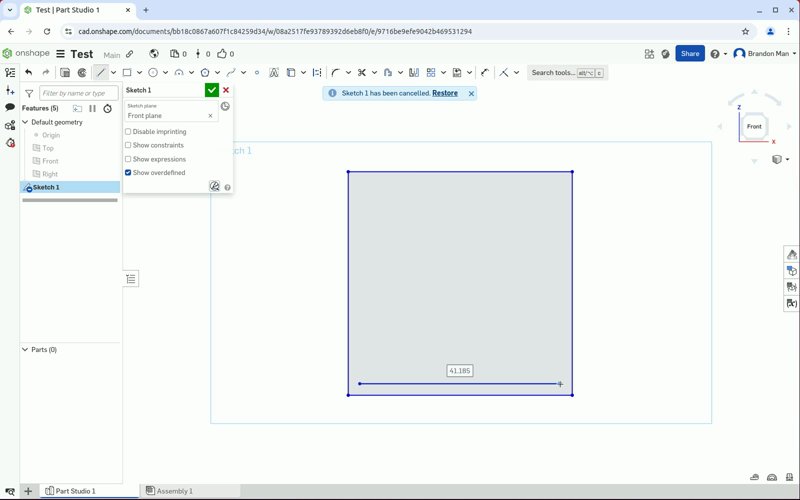
key_down(shift)
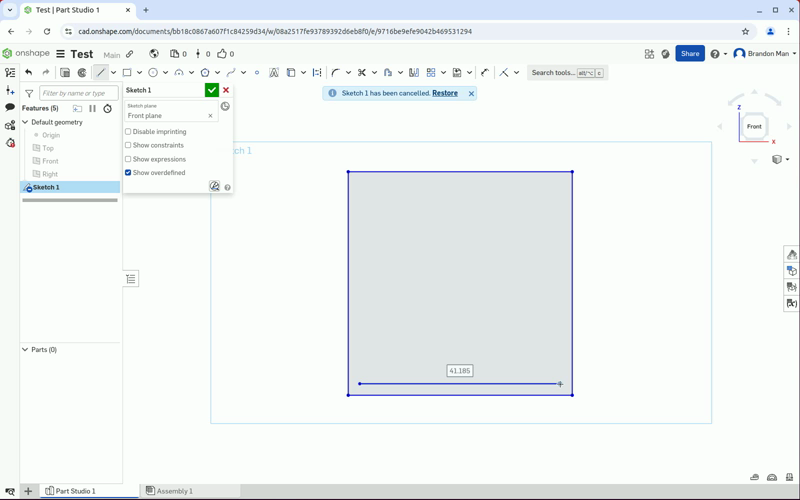
mouse_move(560, 183)
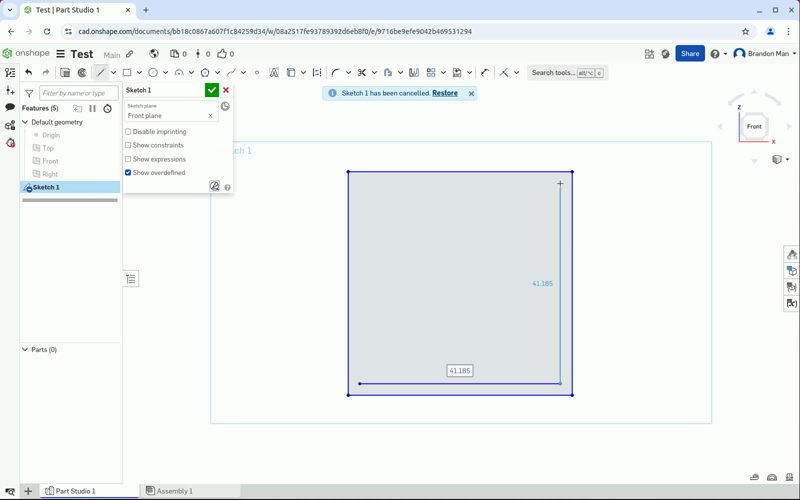
click(560, 183)
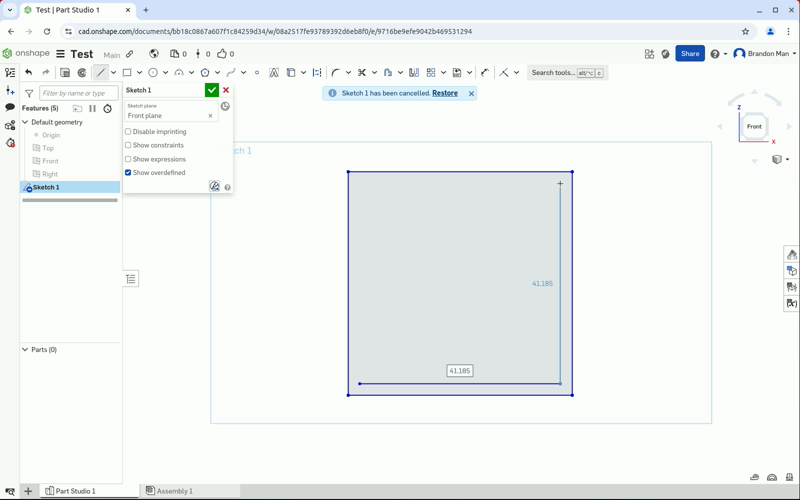
key_up(shift)
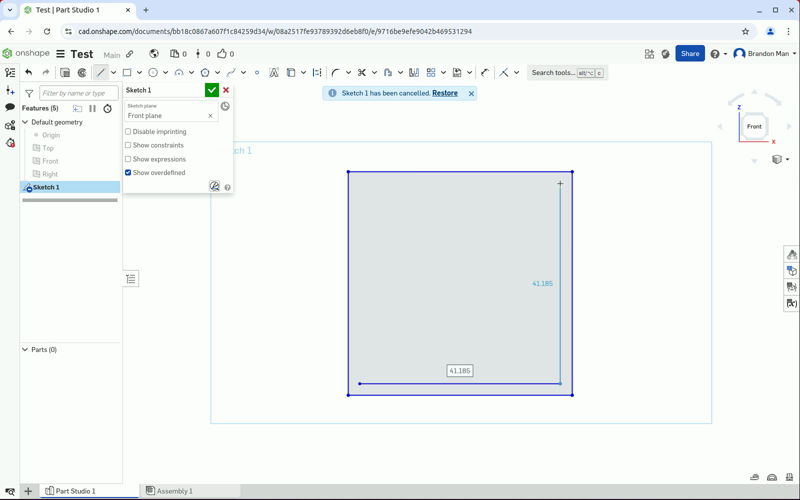
key_down(shift)
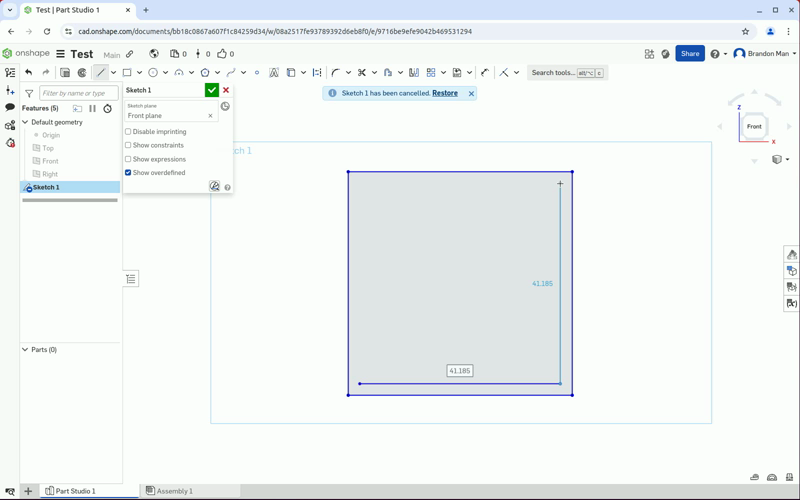
mouse_move(359, 183)
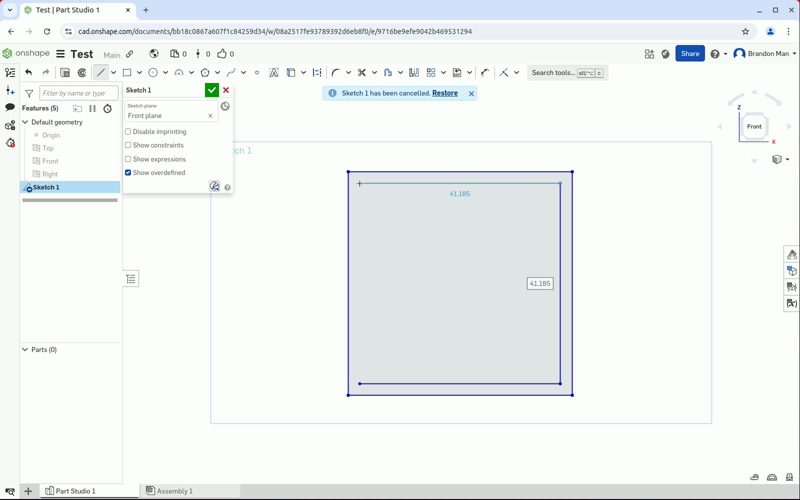
click(359, 183)
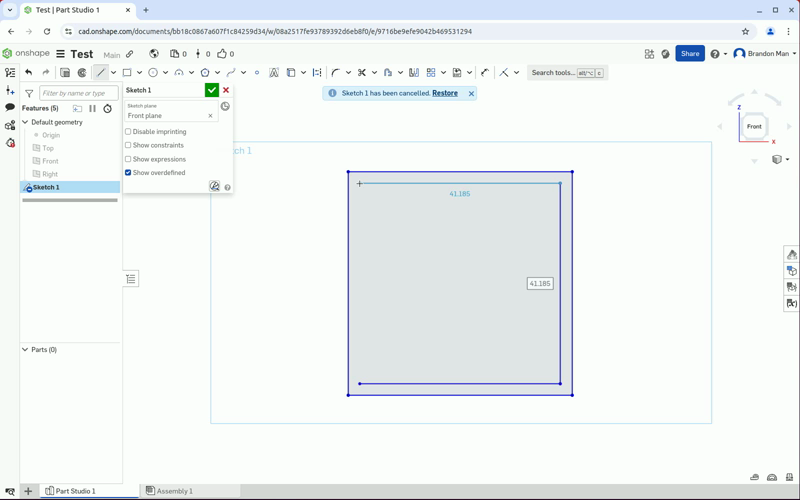
key_up(shift)
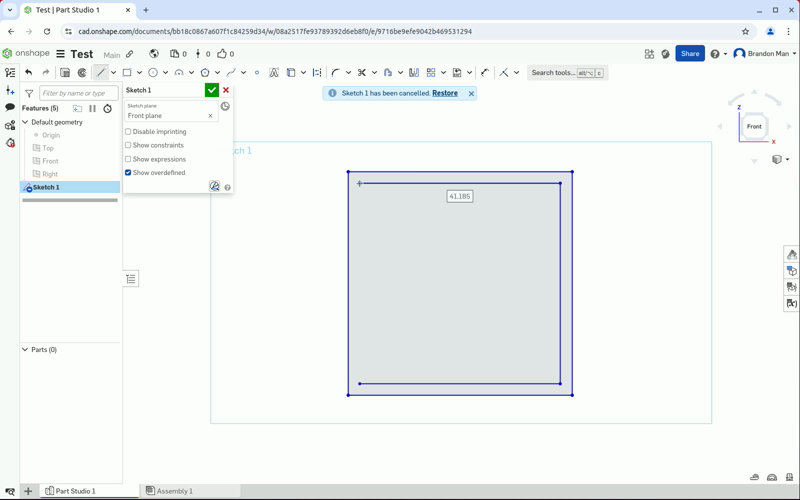
key_down(shift)
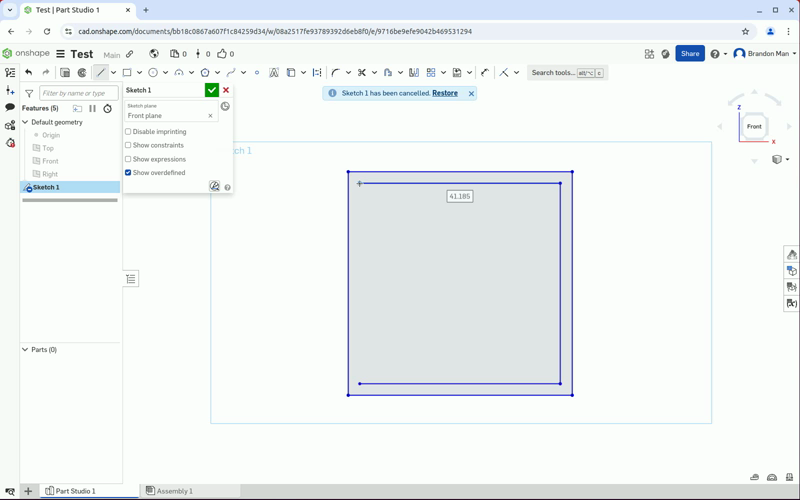
mouse_move(359, 383)
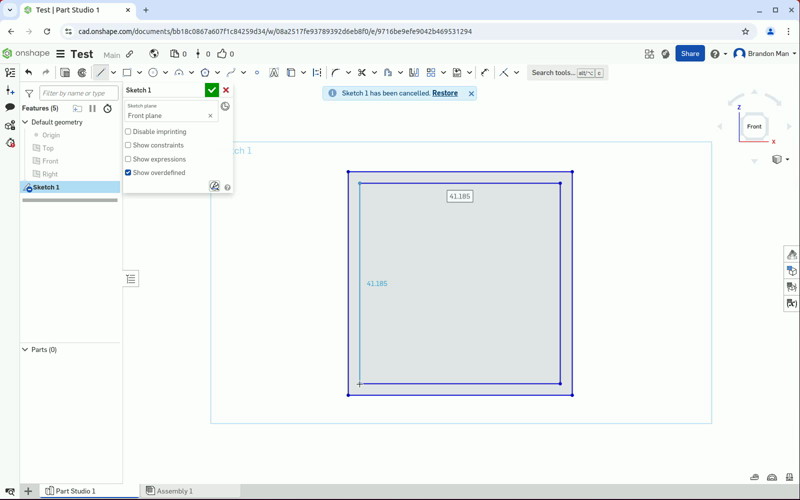
key_up(shift)
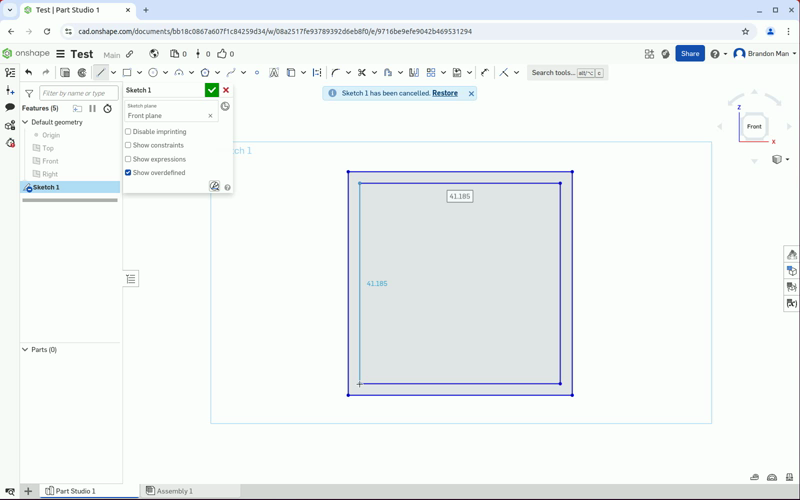
click(359, 383)
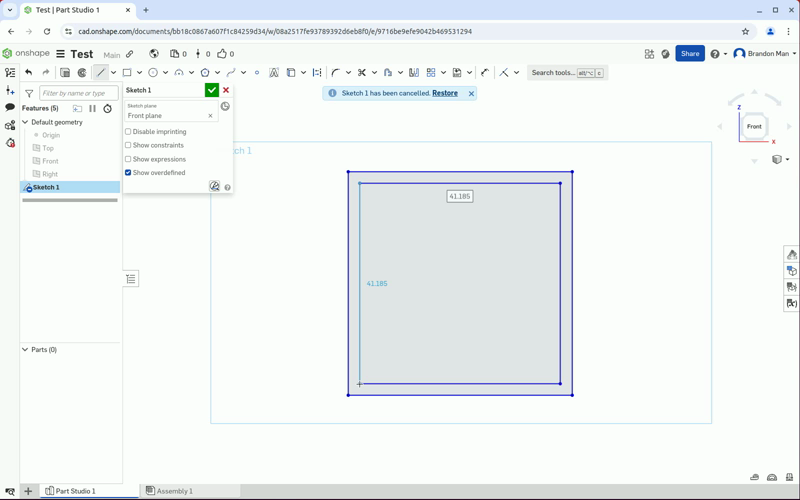
key(esc)
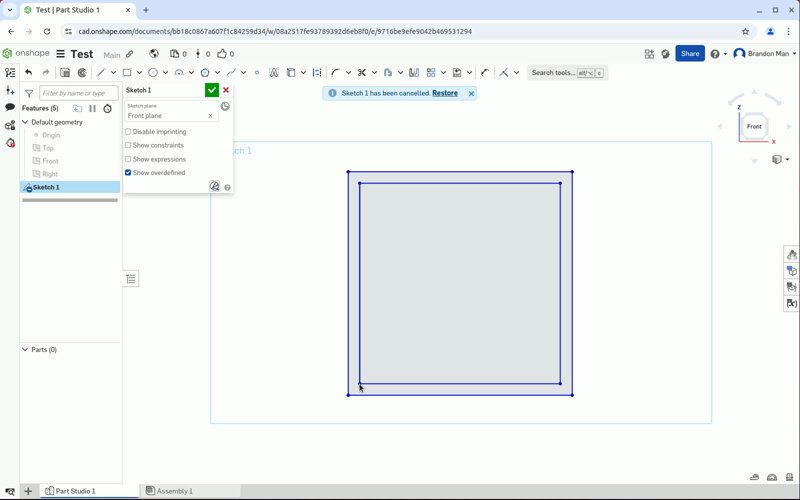
mouse_move(355, 178)
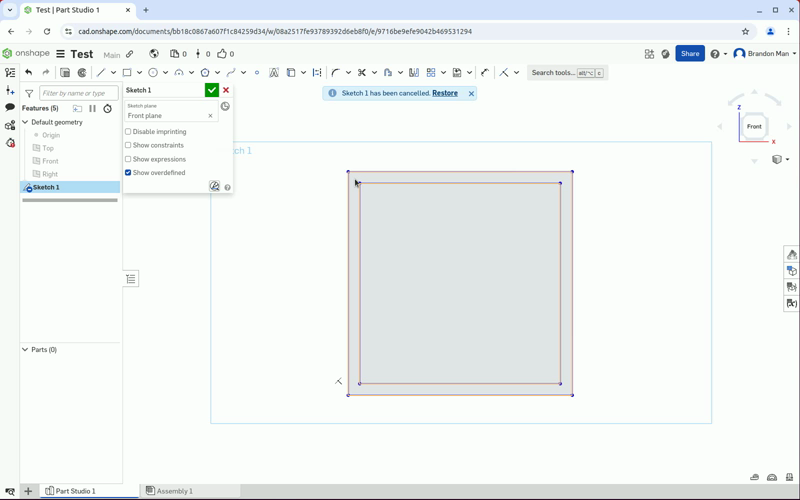
click(355, 178)
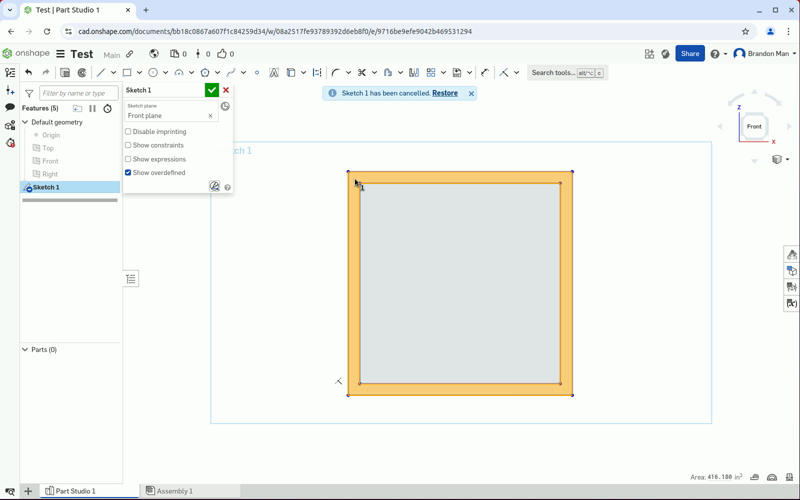
mouse_move(73, 352)
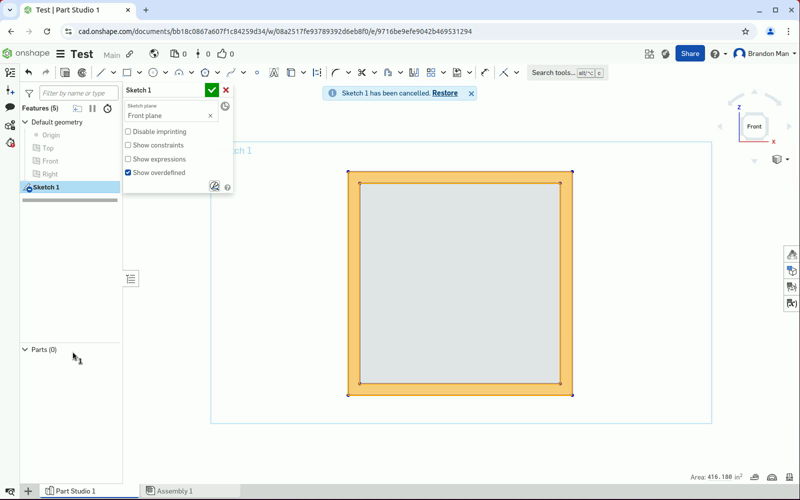
key(shift+y)
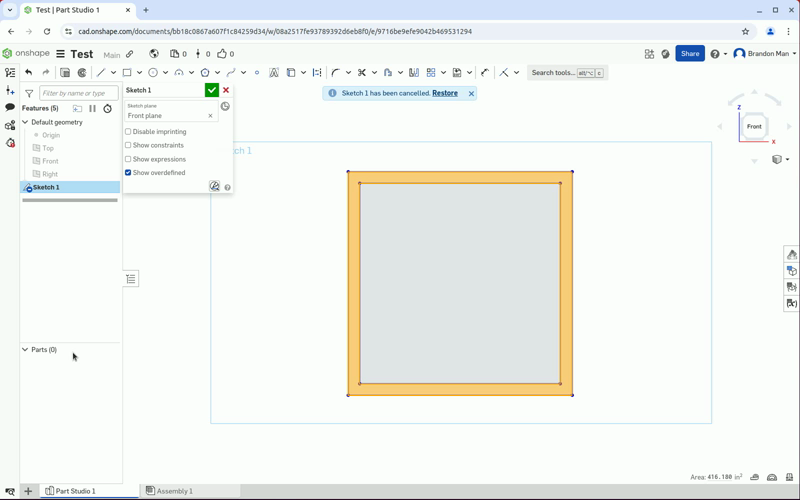
key(shift+e)
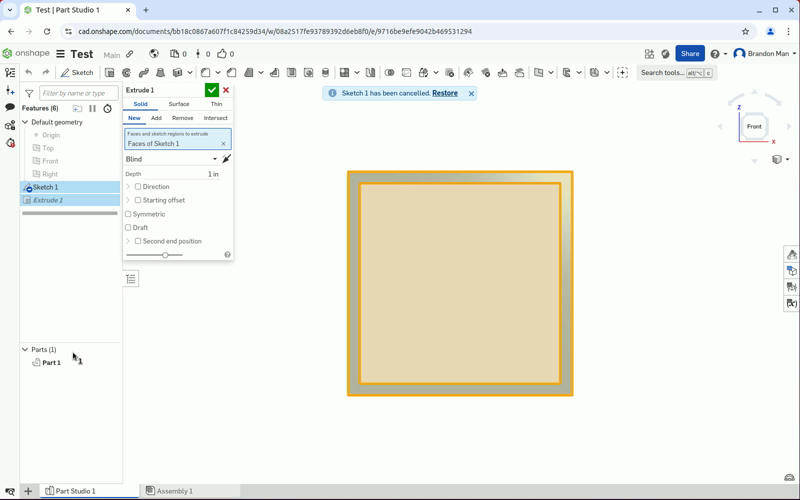
mouse_move(143, 106)
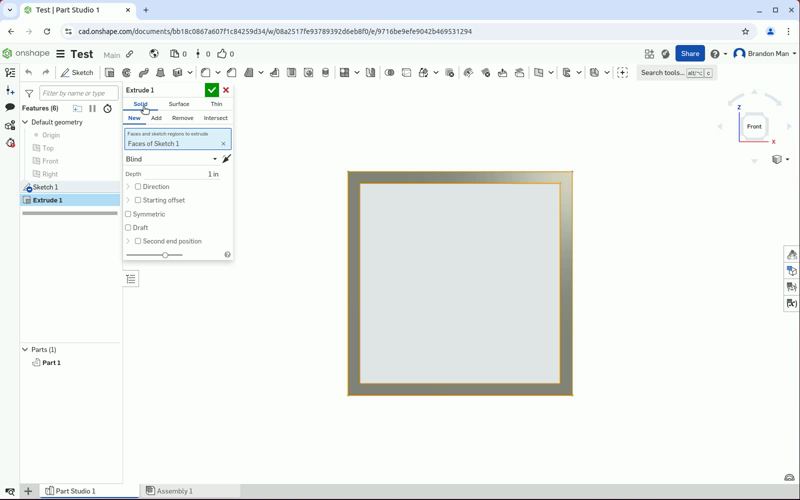
click(143, 106)
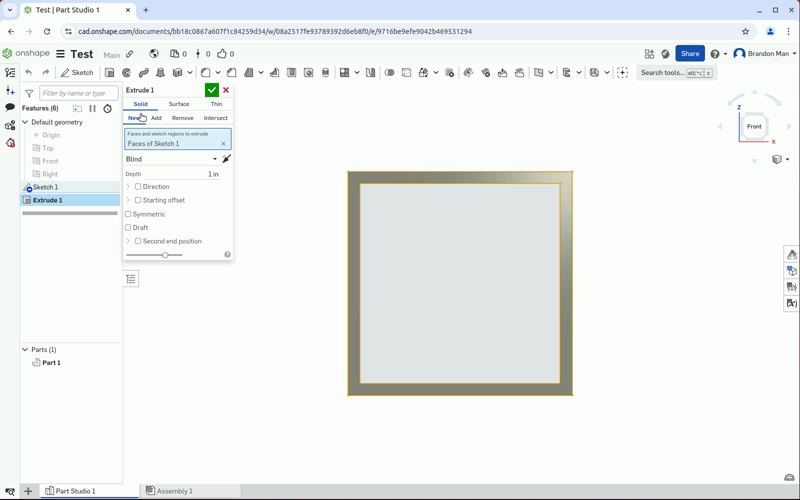
mouse_move(137, 120)
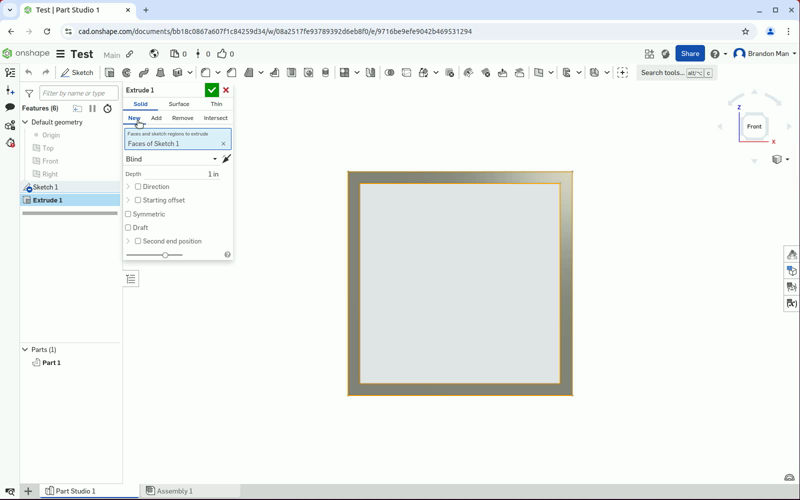
click(137, 120)
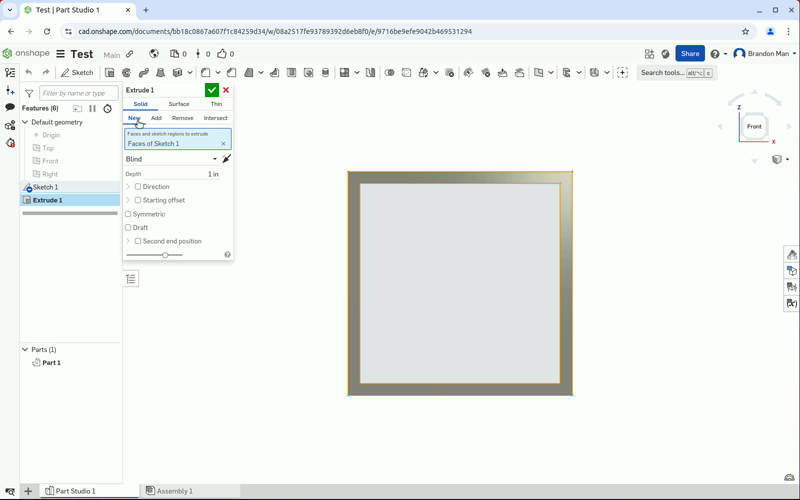
key(tab, 4)
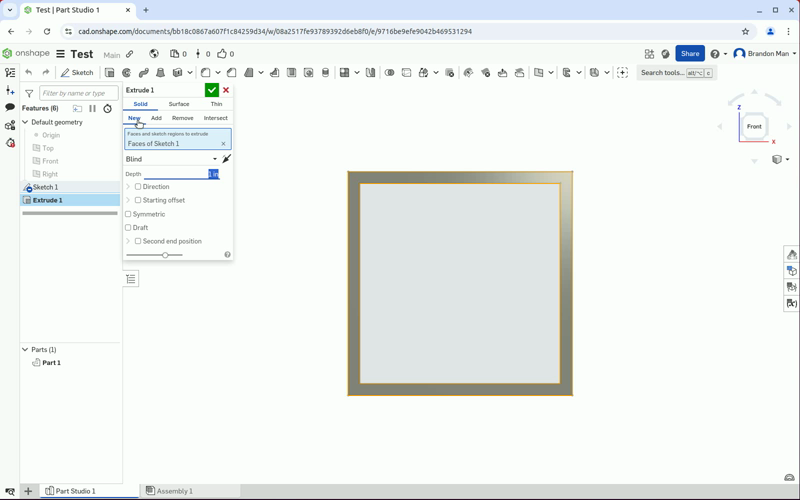
text(3.611)
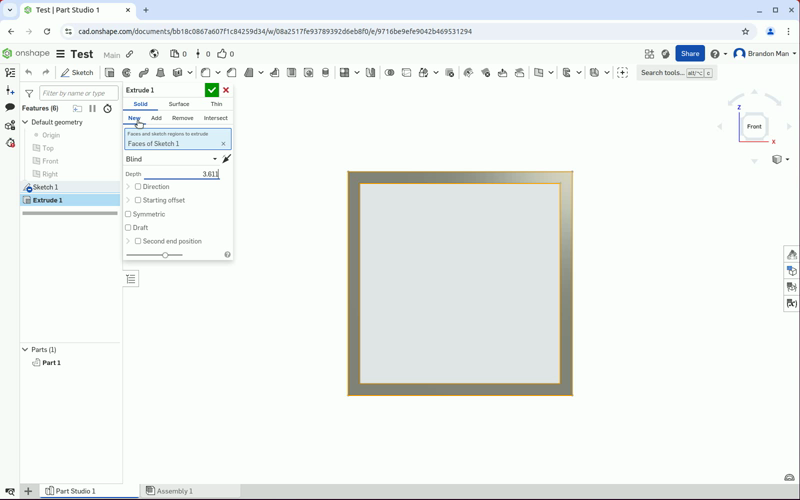
key(enter)
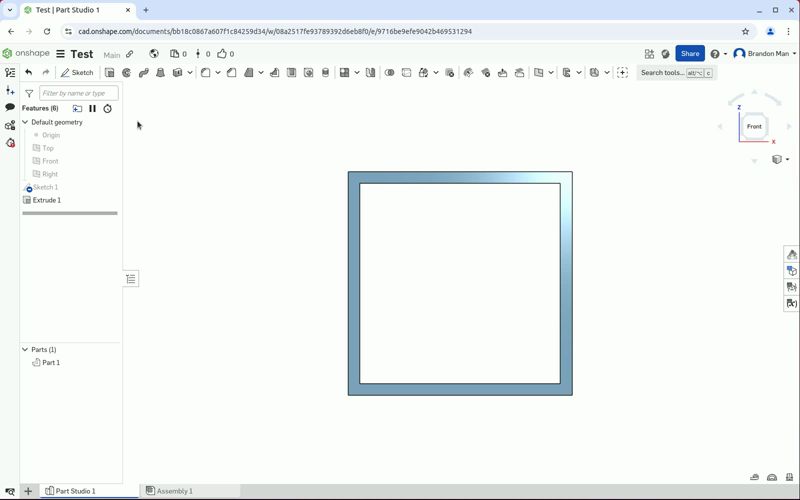
key(shift+h)
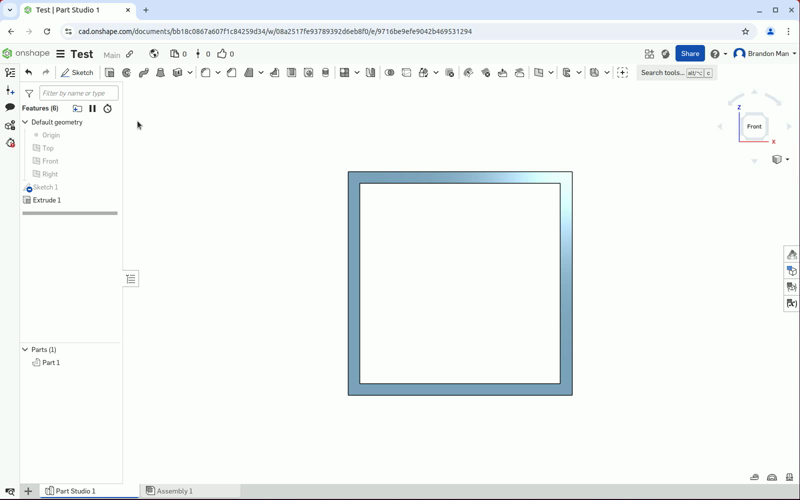
key(shift+h)
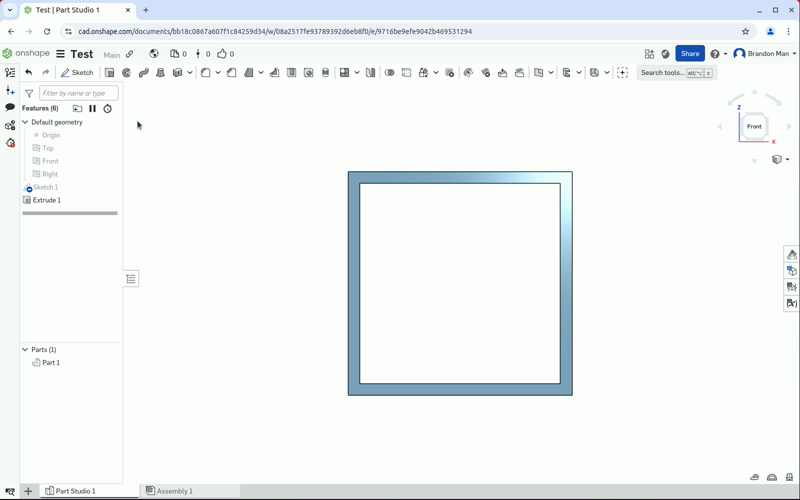
mouse_move(73, 189)
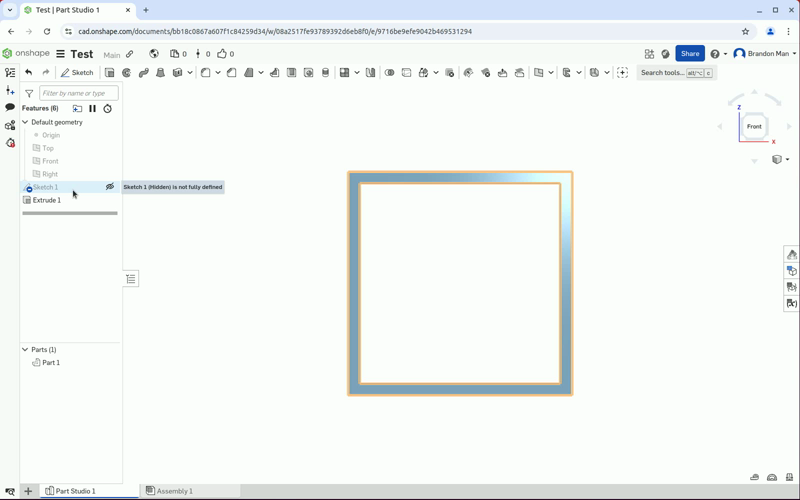
click(73, 189)
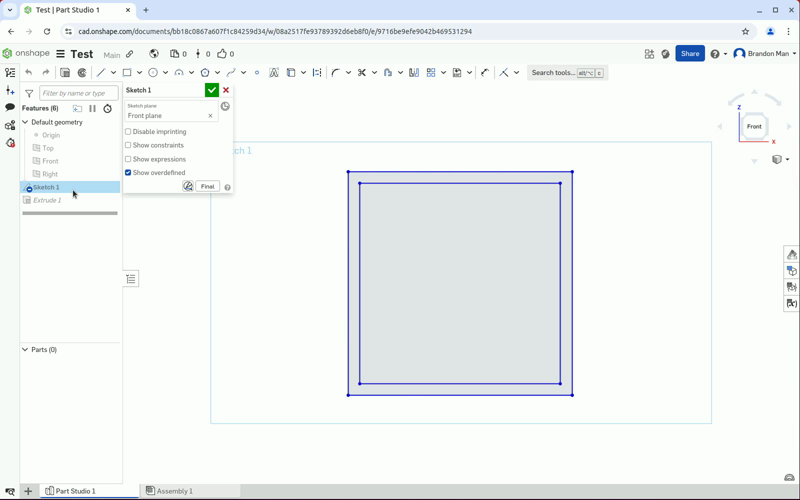
mouse_move(229, 92)
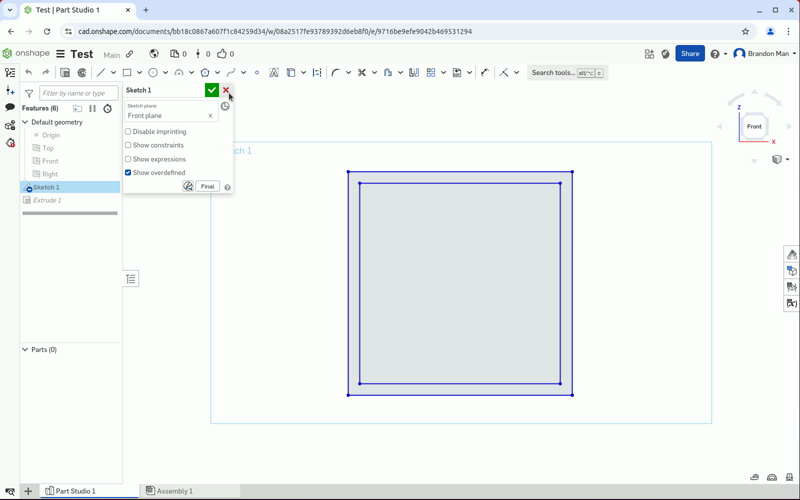
click(229, 92)
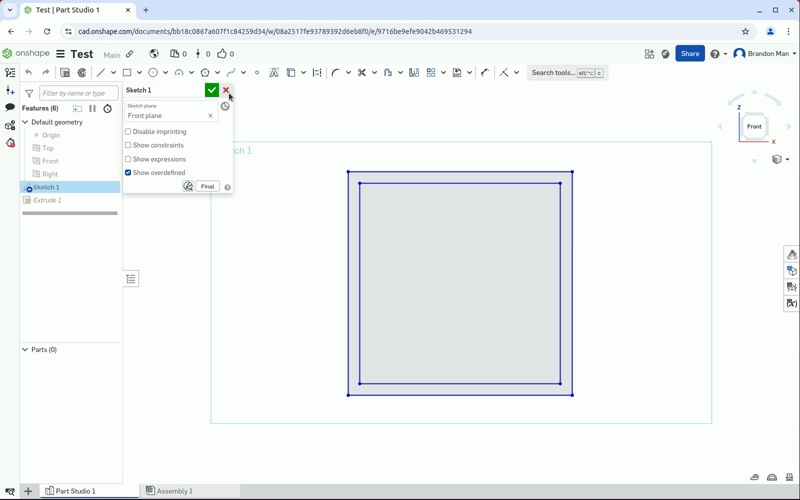
key(shift+s)
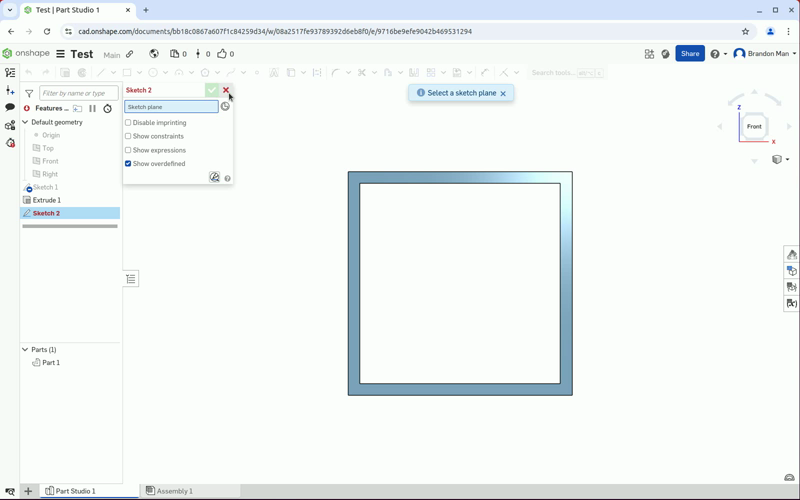
mouse_move(73, 163)
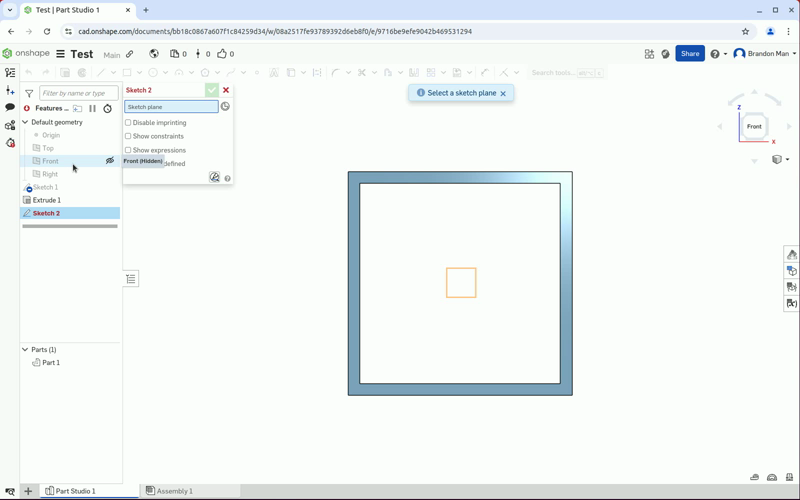
click(73, 163)
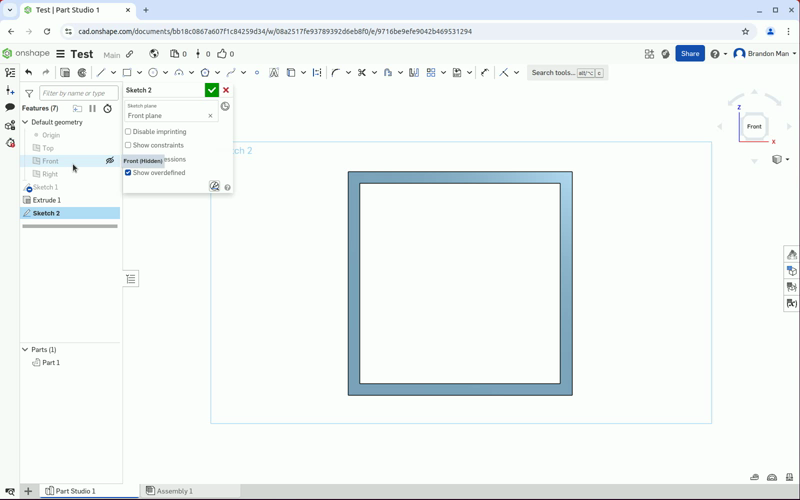
mouse_move(73, 352)
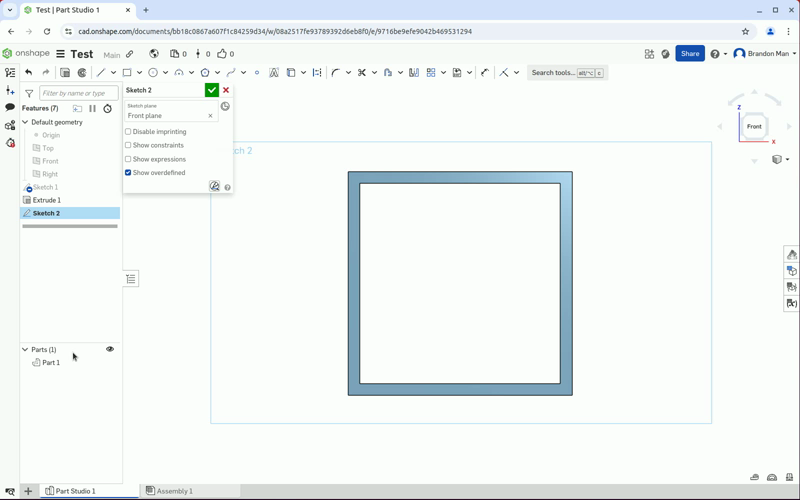
key(y)
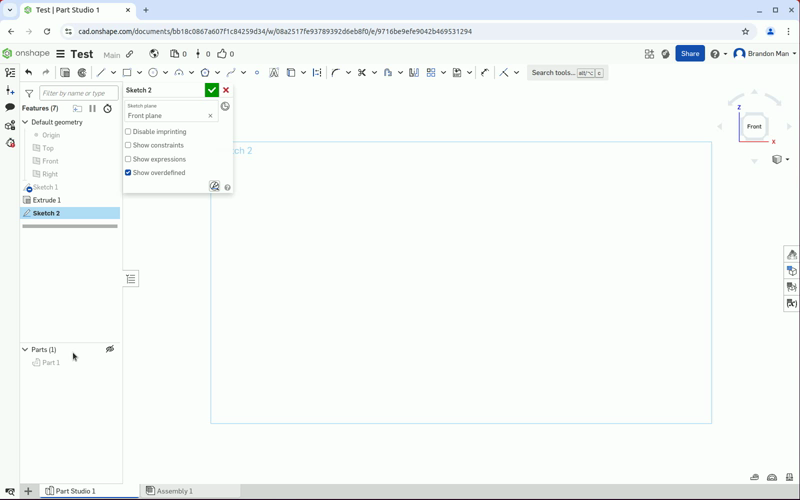
key(l)
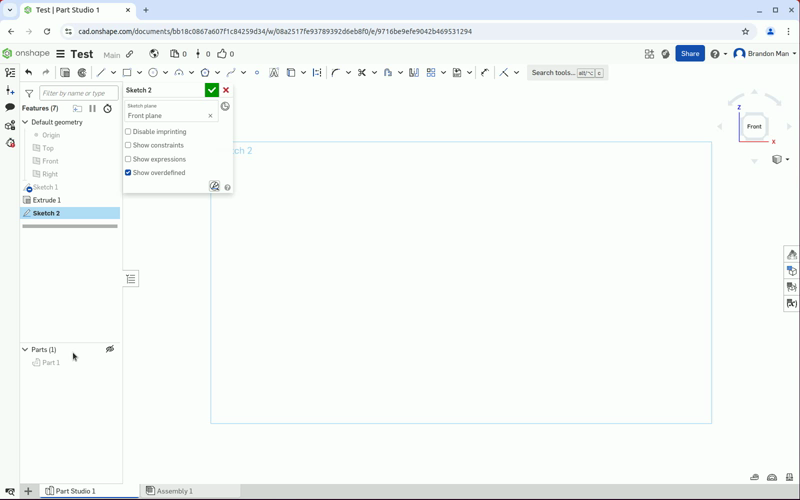
key_down(shift)
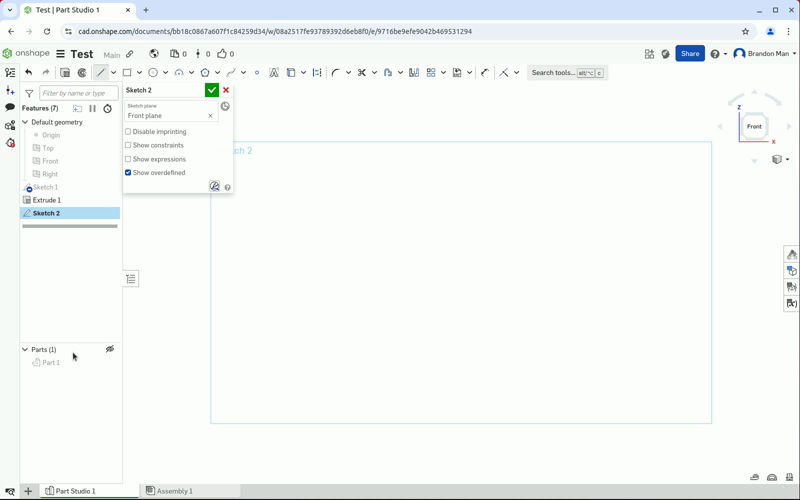
mouse_move(359, 383)
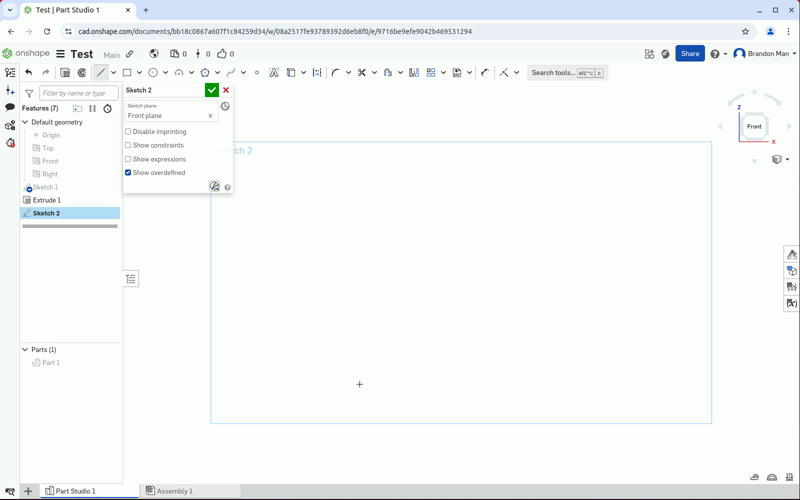
click(359, 383)
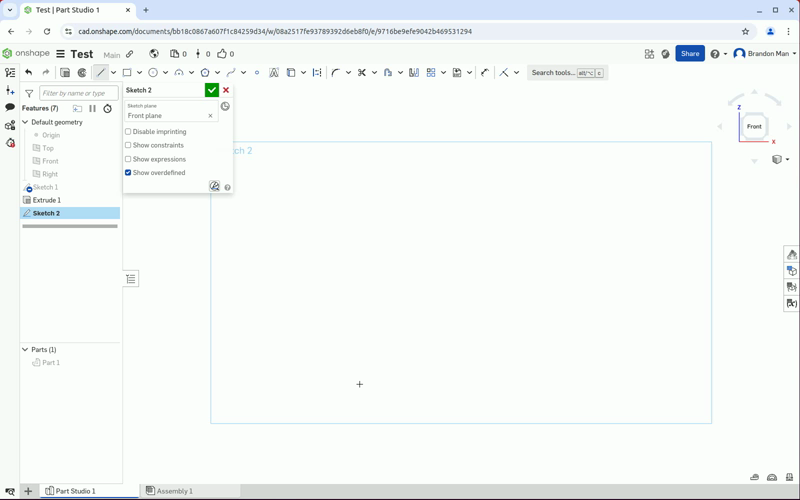
key_up(shift)
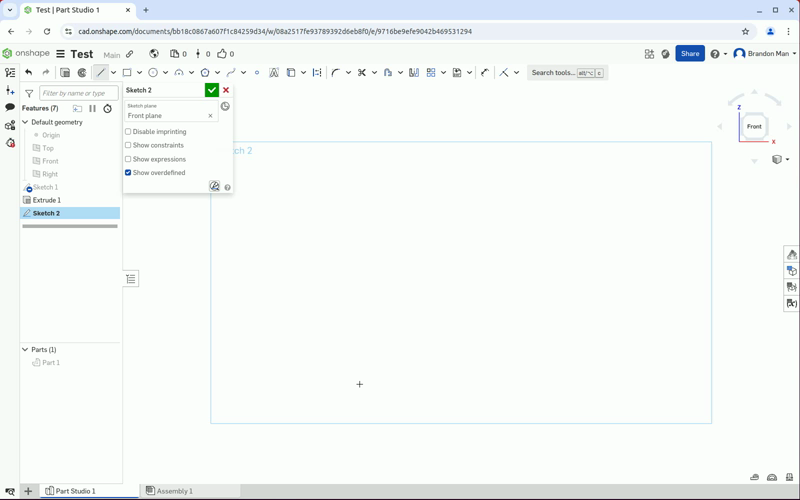
key_down(shift)
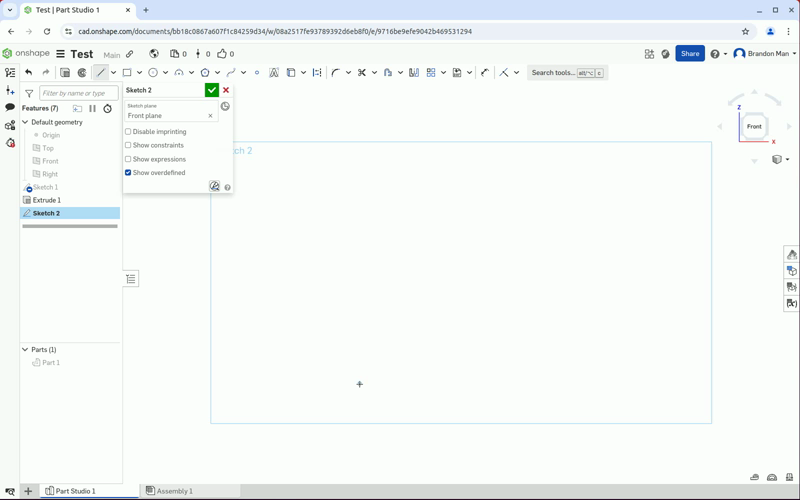
mouse_move(559, 383)
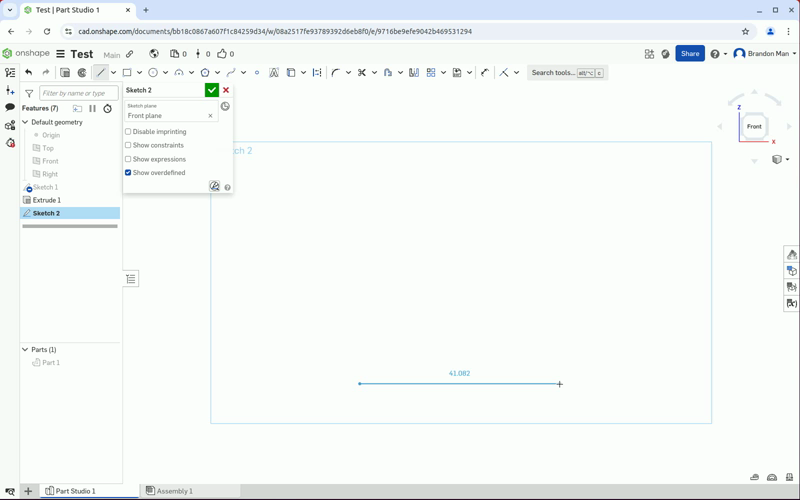
click(559, 383)
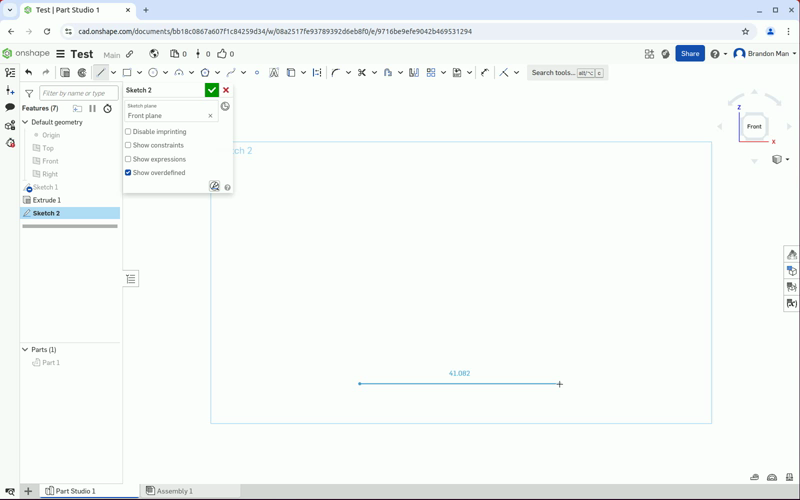
key_up(shift)
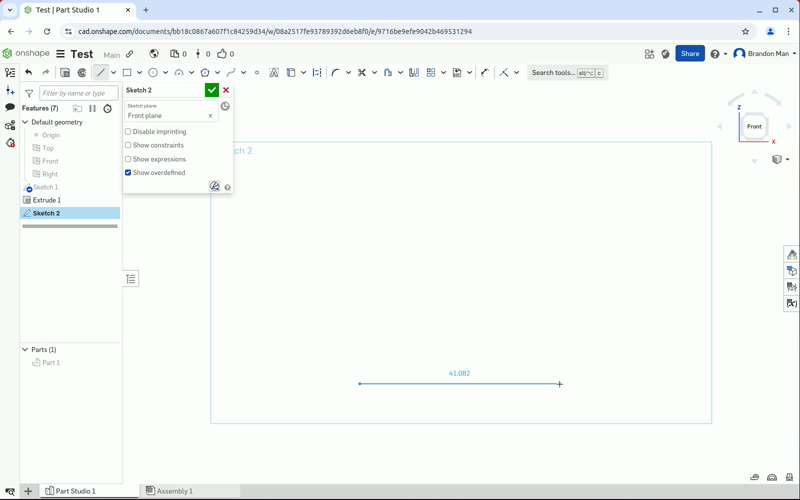
key_down(shift)
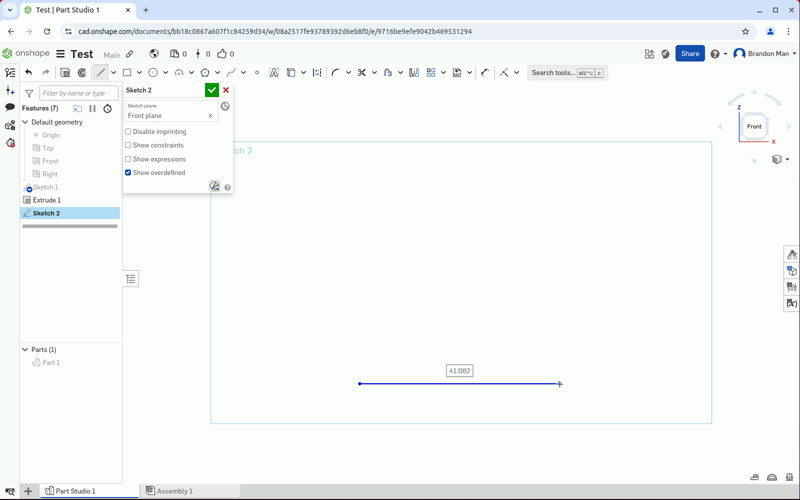
mouse_move(559, 184)
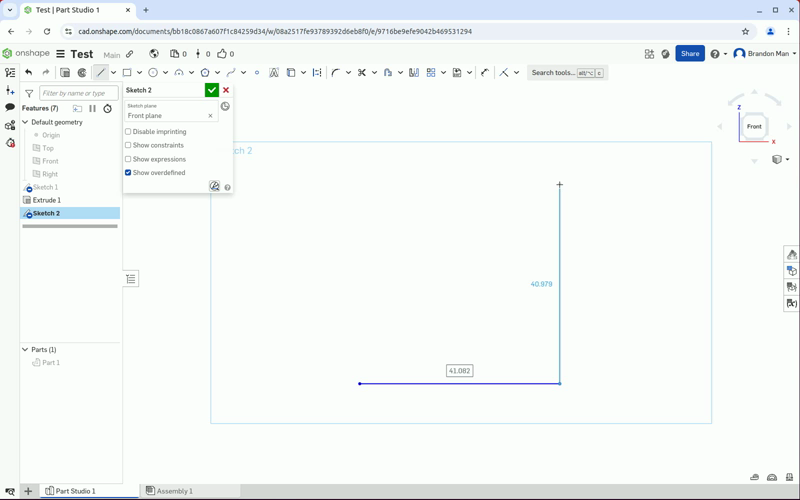
click(559, 184)
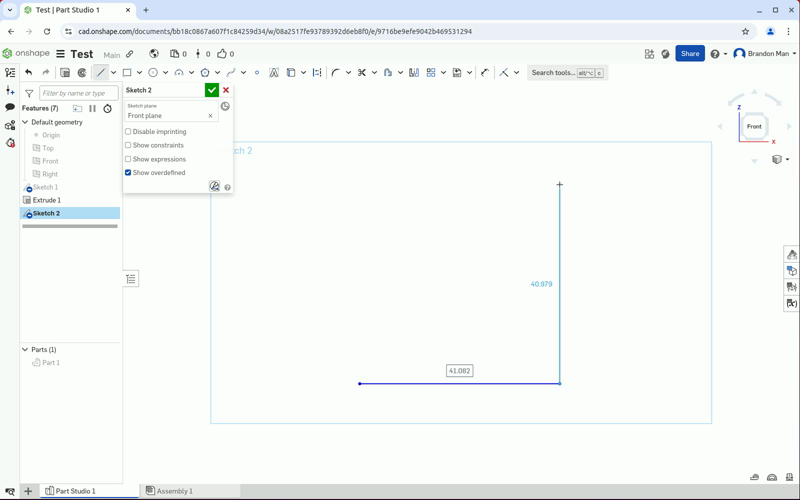
key_up(shift)
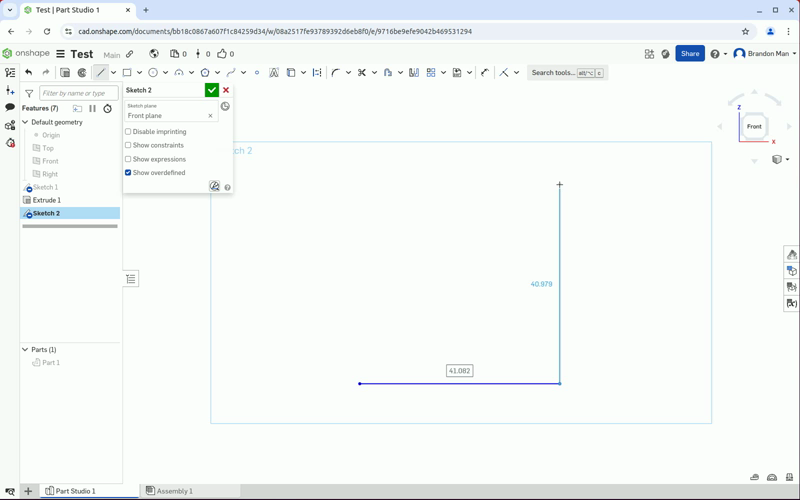
key_down(shift)
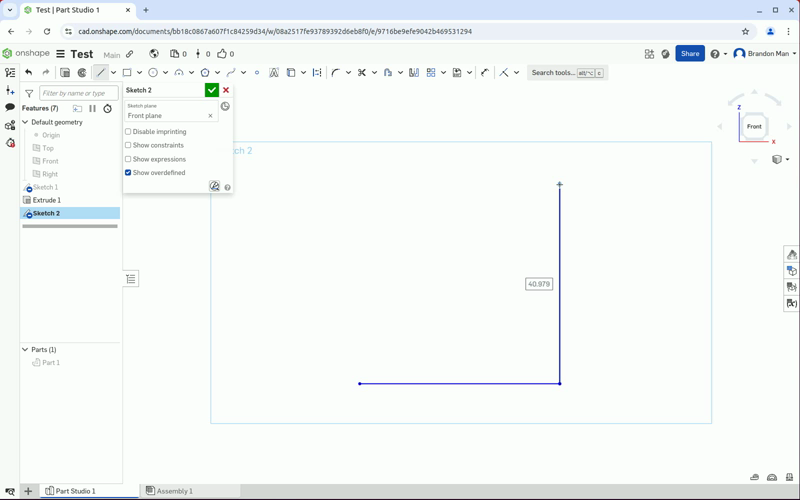
mouse_move(359, 184)
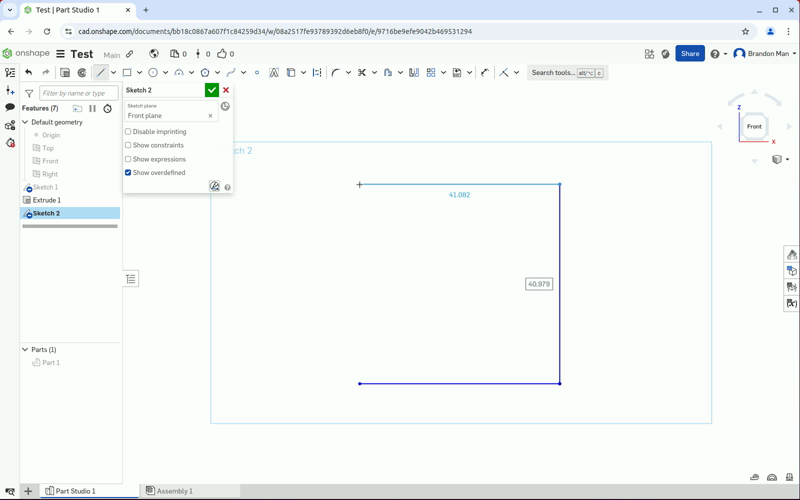
click(359, 184)
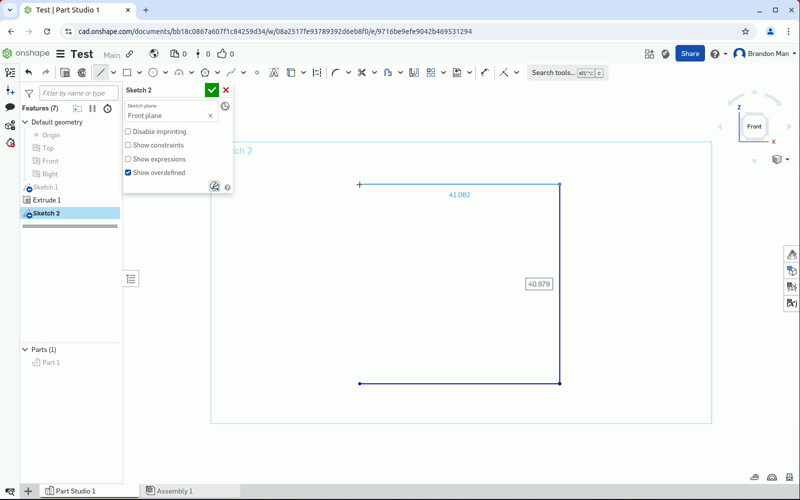
key_up(shift)
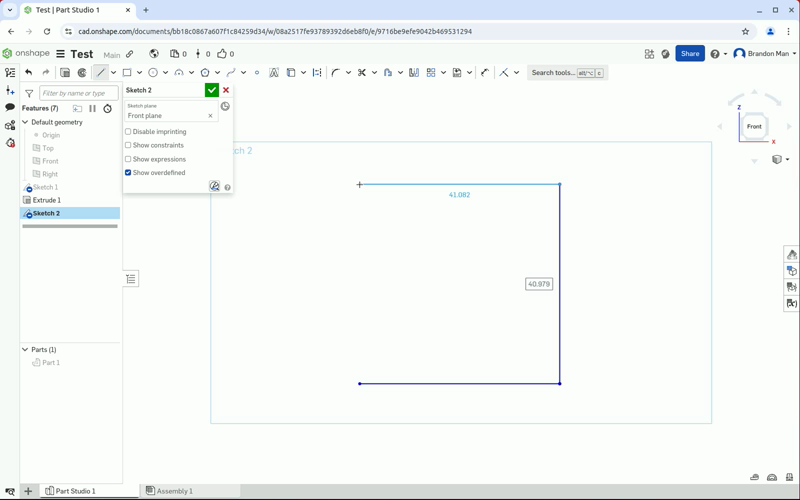
key_down(shift)
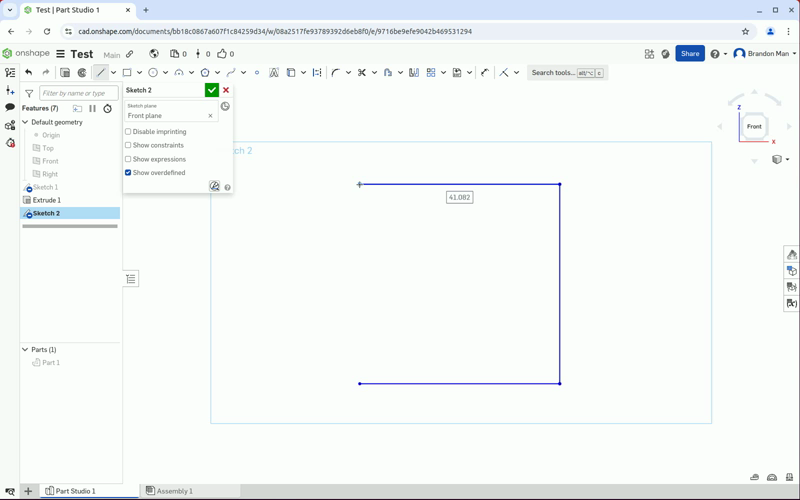
mouse_move(359, 383)
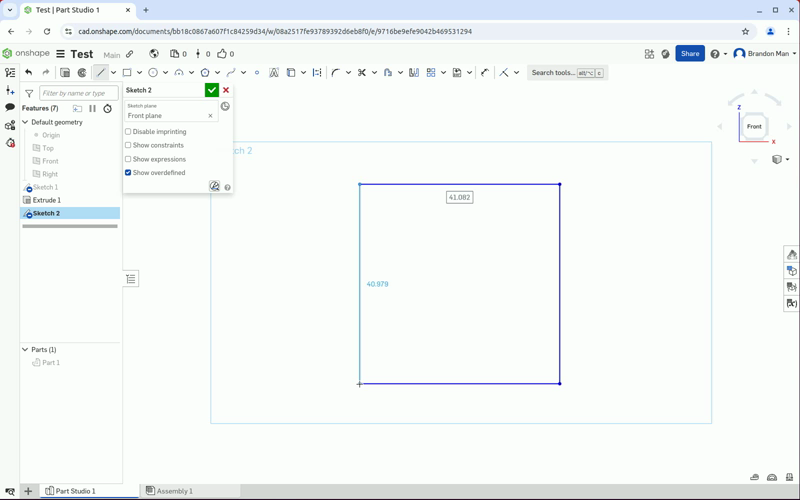
key_up(shift)
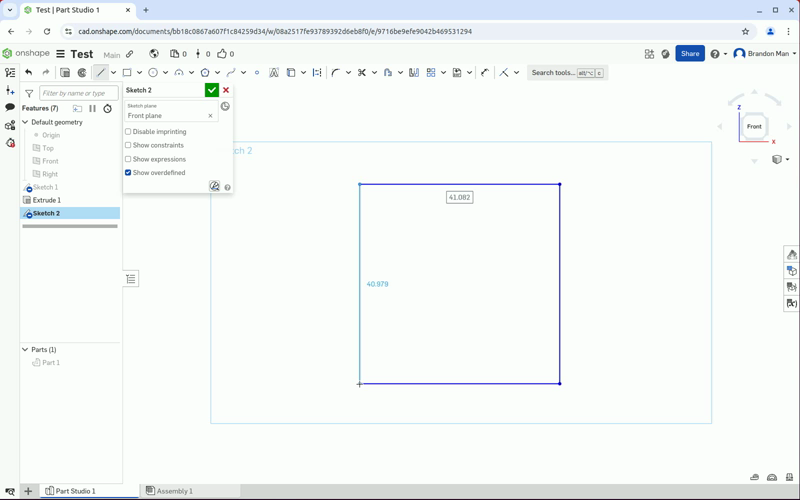
click(359, 383)
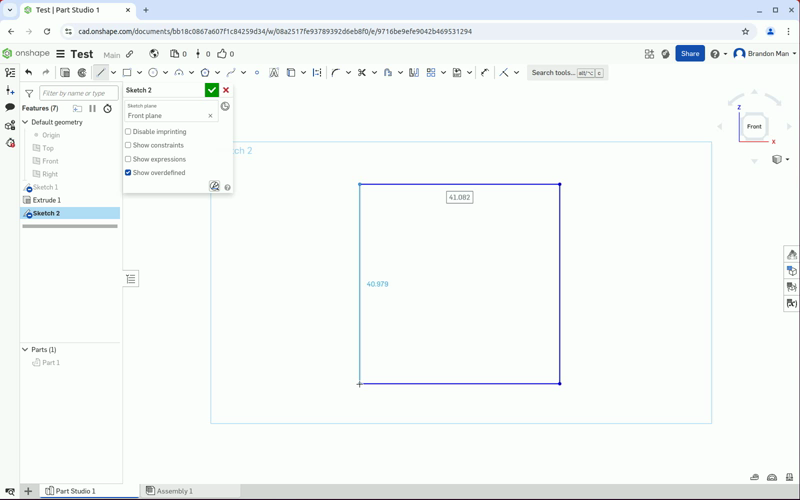
key(esc)
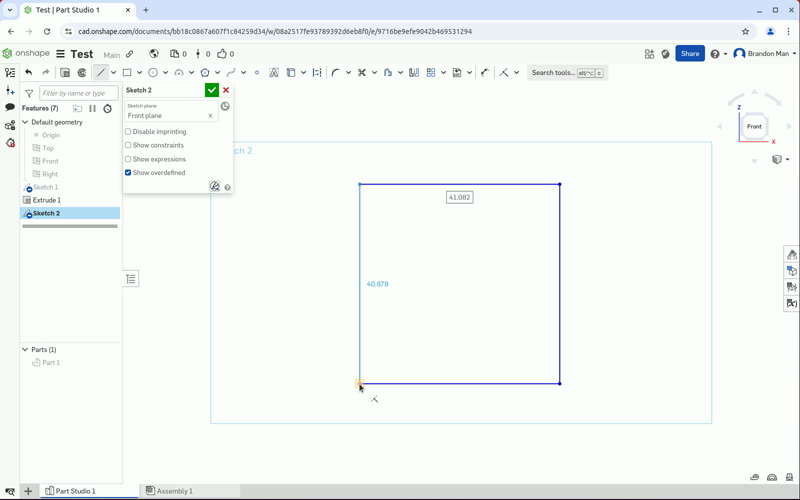
key(l)
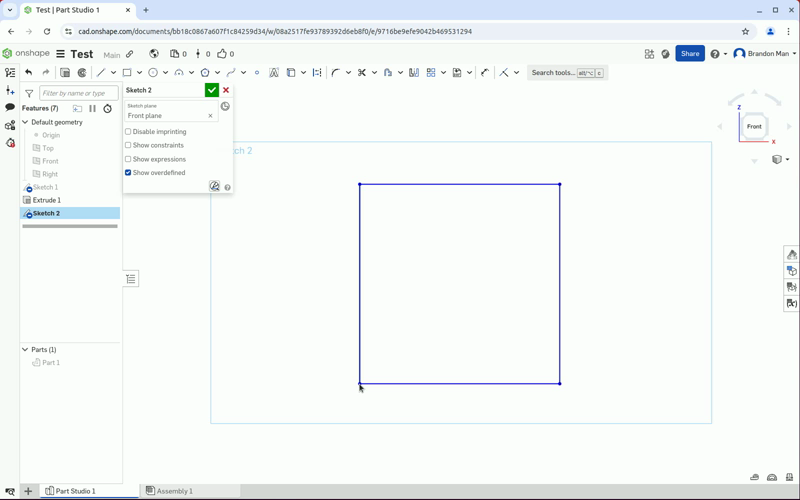
key_down(shift)
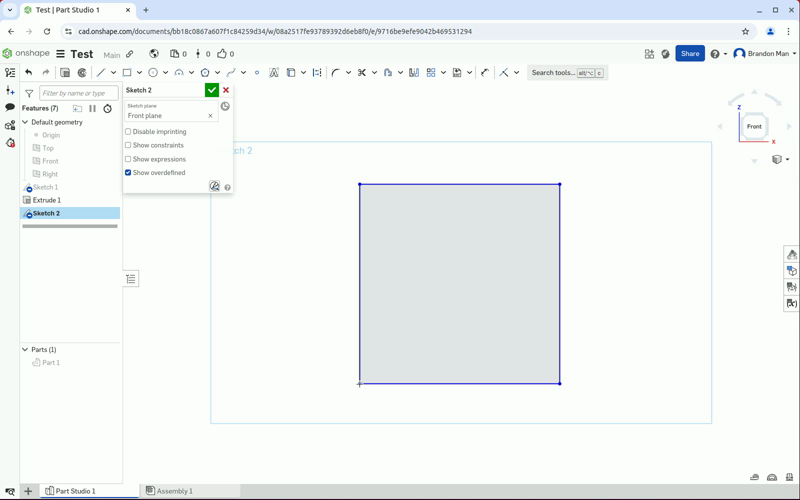
mouse_move(399, 343)
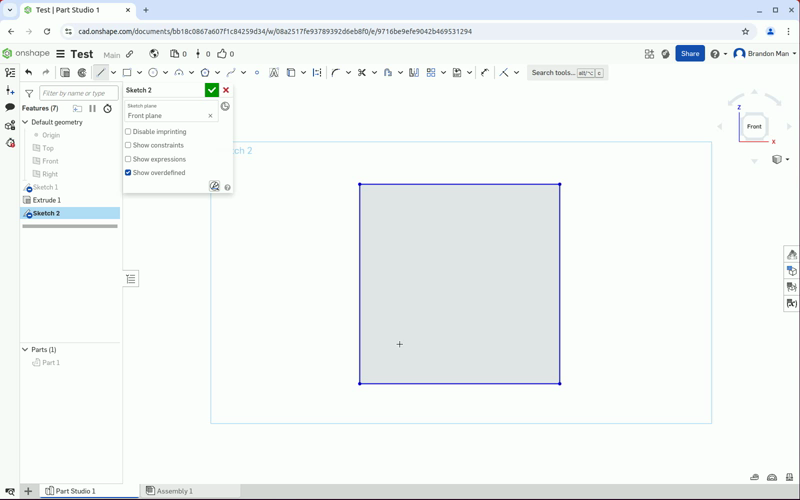
click(399, 343)
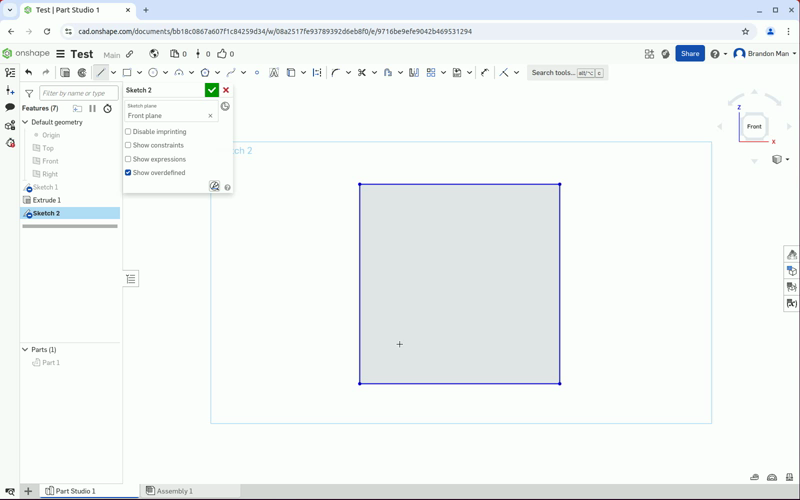
key_up(shift)
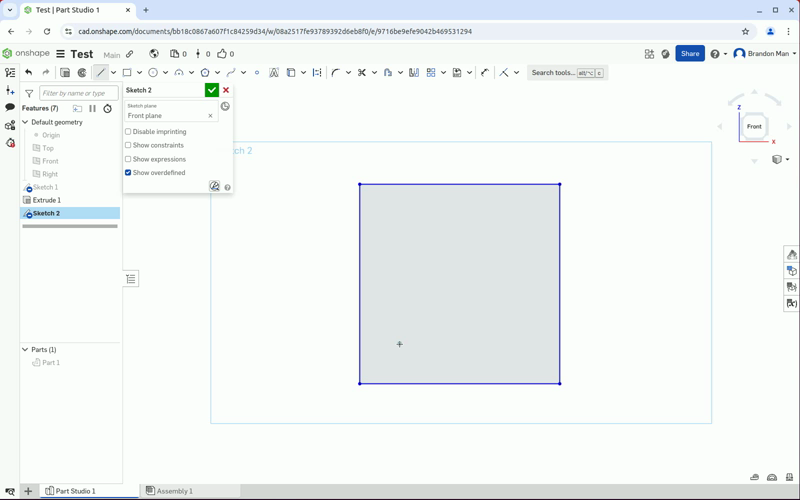
key_down(shift)
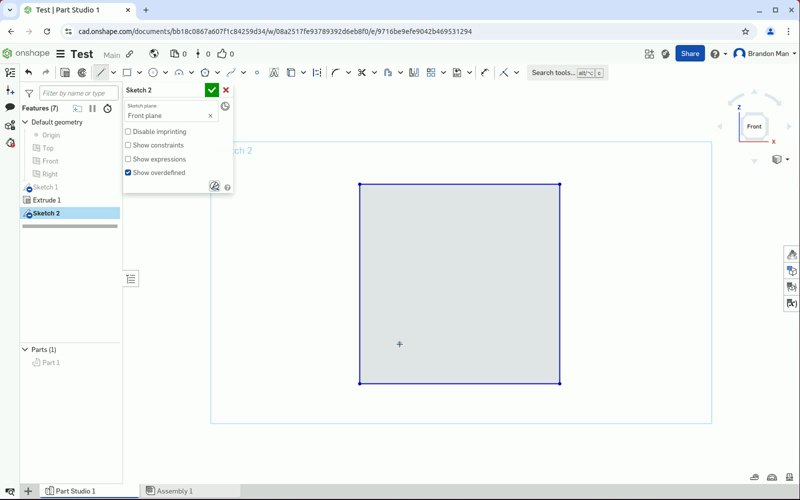
mouse_move(519, 343)
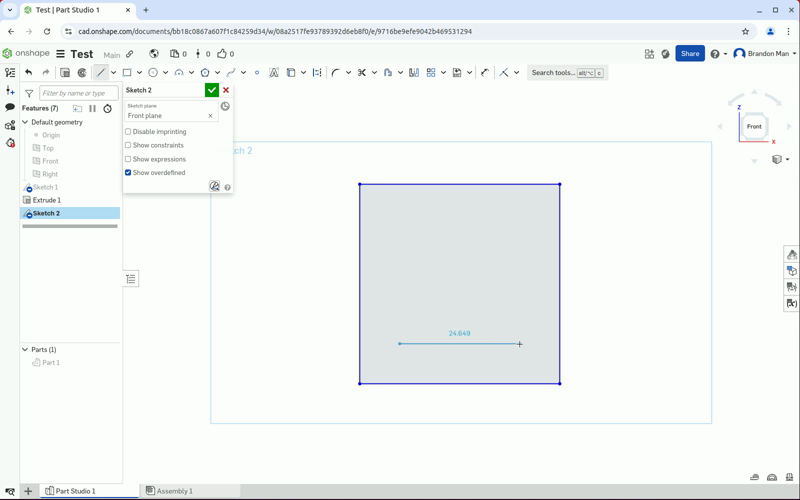
click(519, 343)
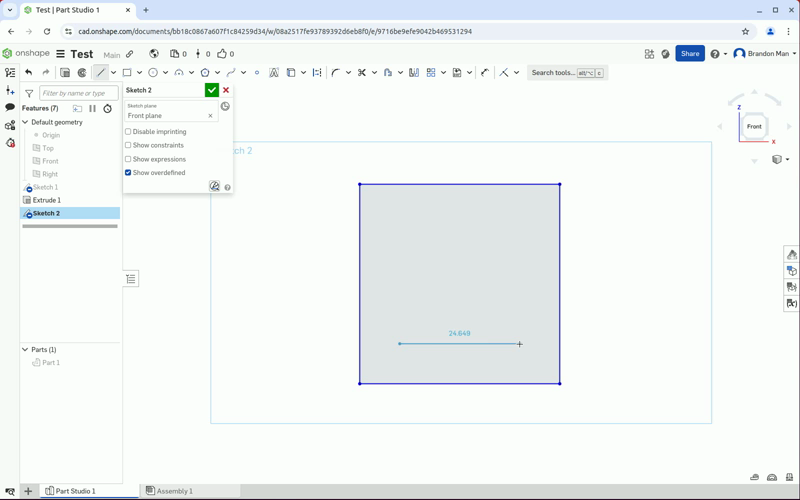
key_up(shift)
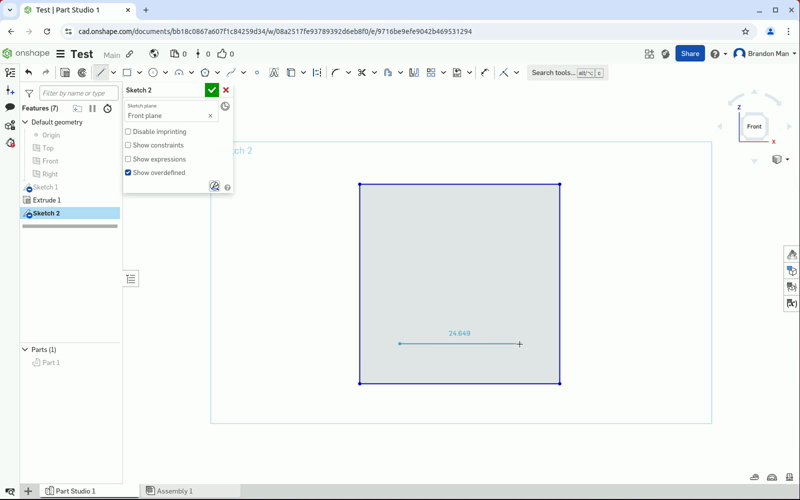
key_down(shift)
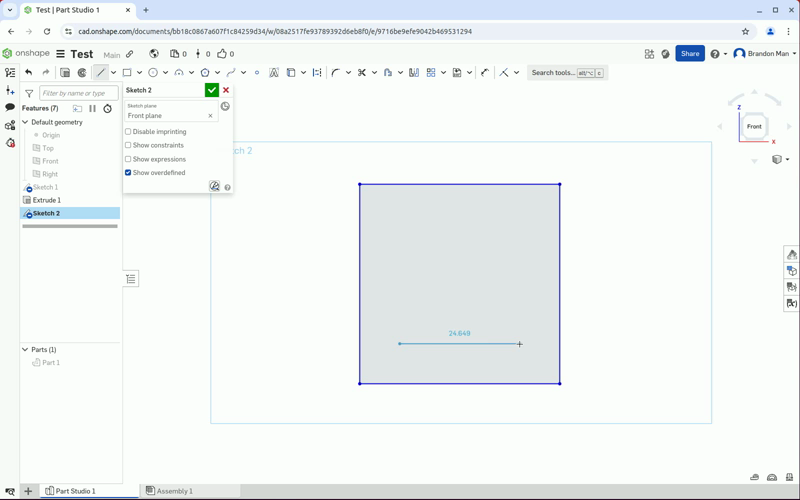
mouse_move(519, 224)
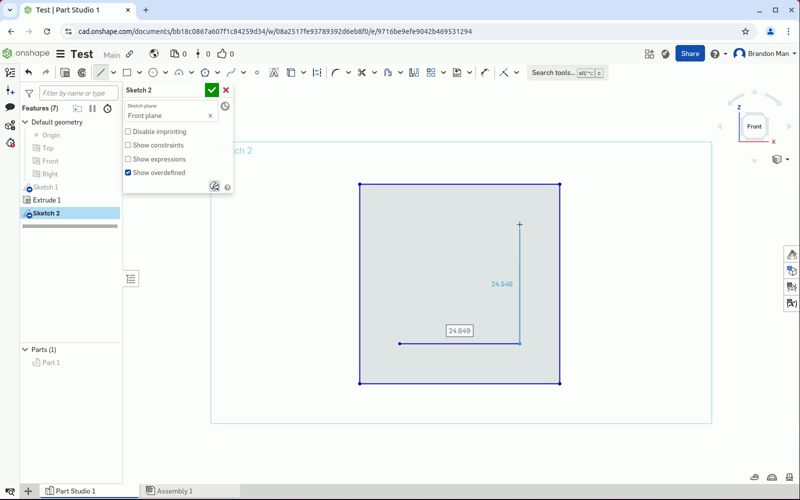
click(519, 224)
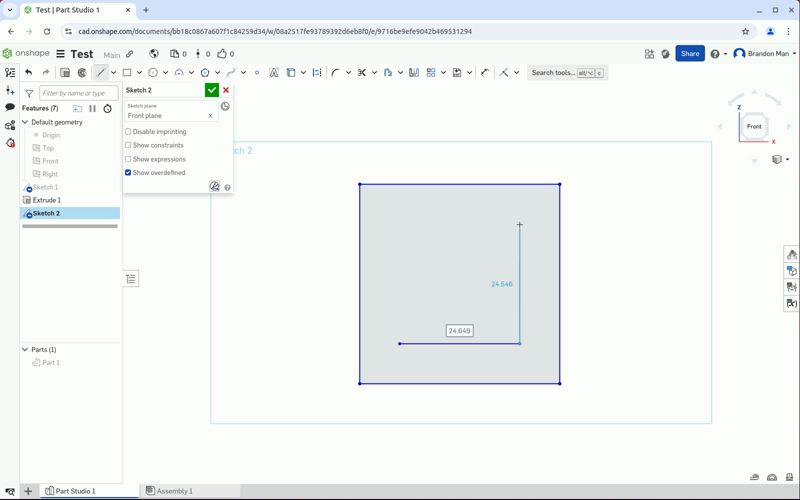
key_up(shift)
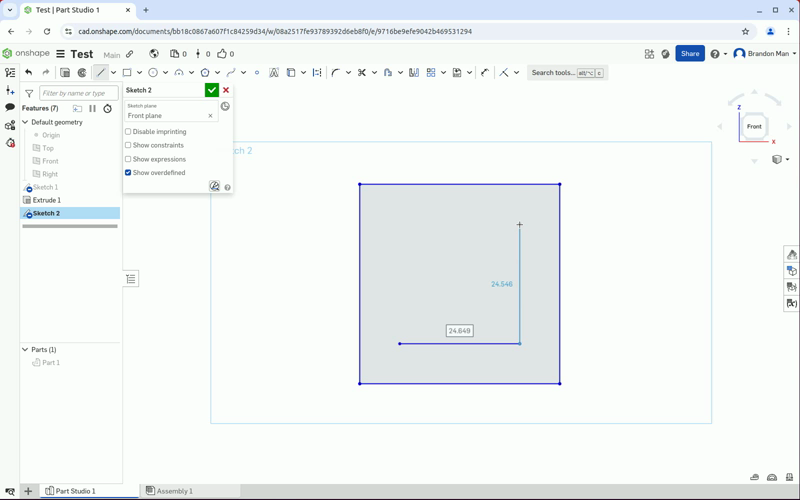
key_down(shift)
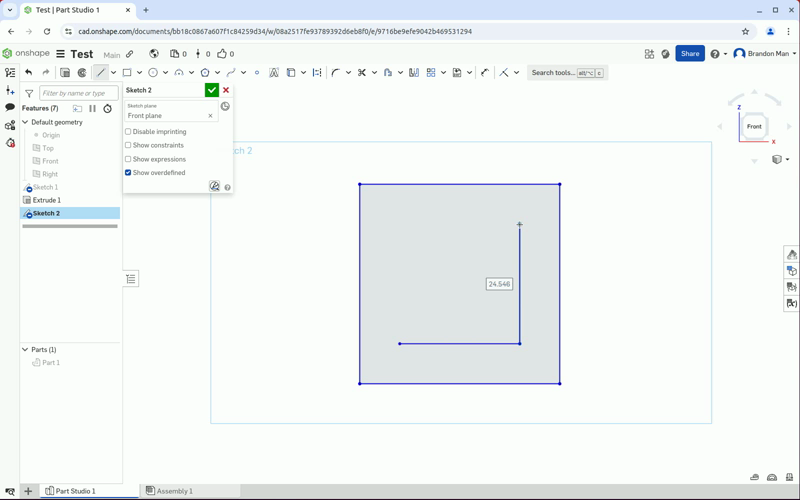
mouse_move(399, 224)
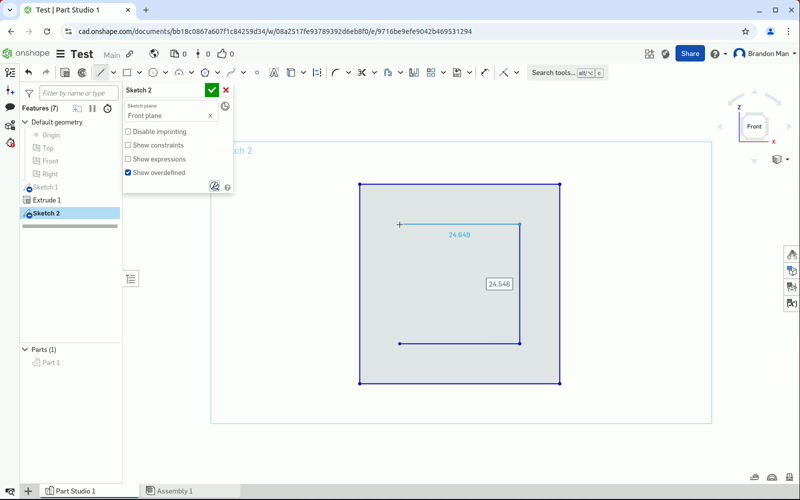
click(399, 224)
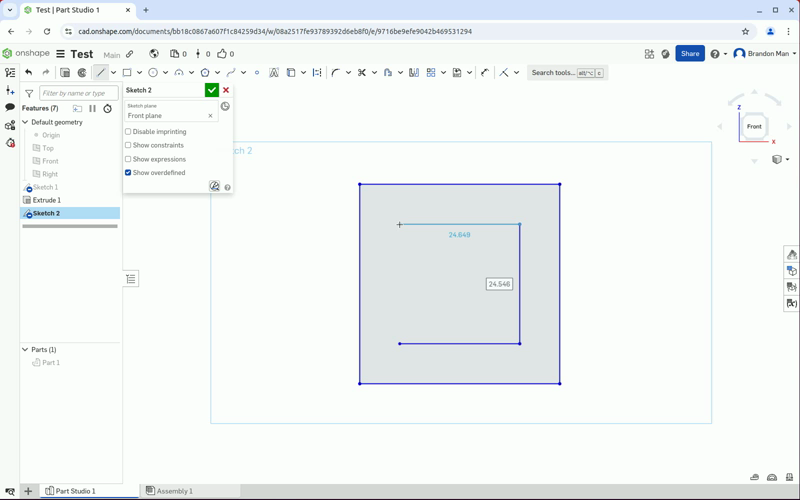
key_up(shift)
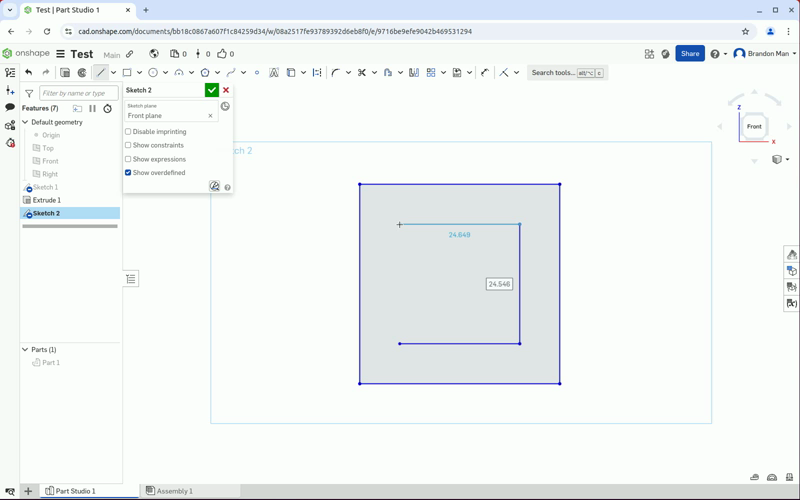
key_down(shift)
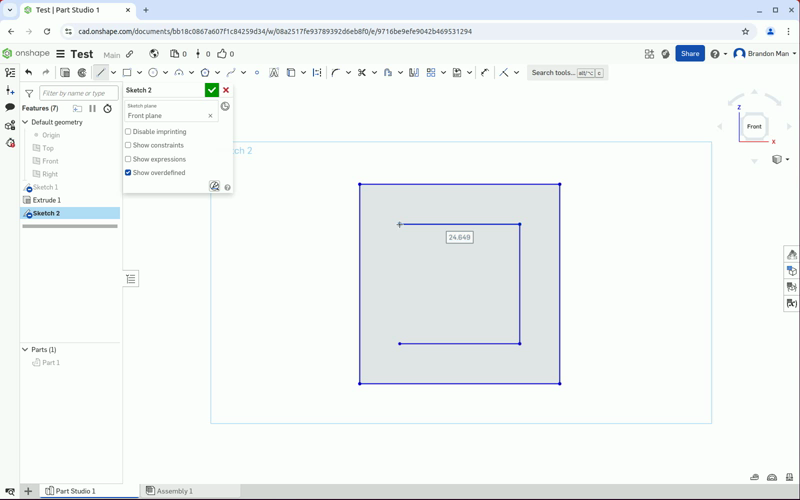
mouse_move(399, 343)
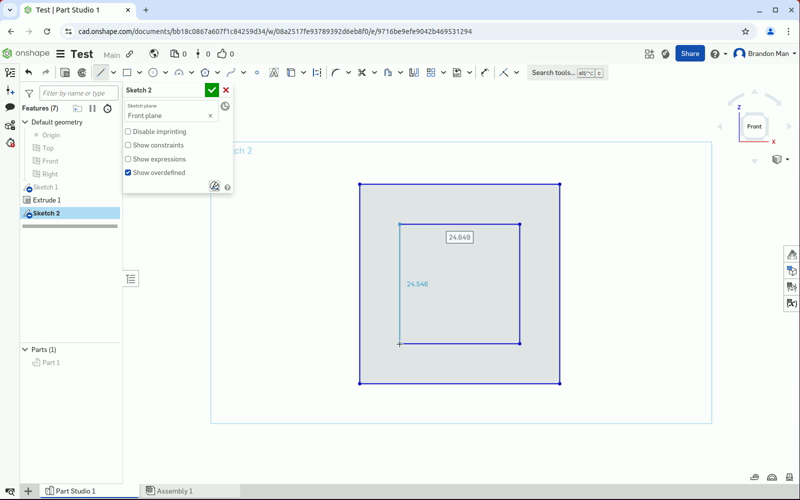
key_up(shift)
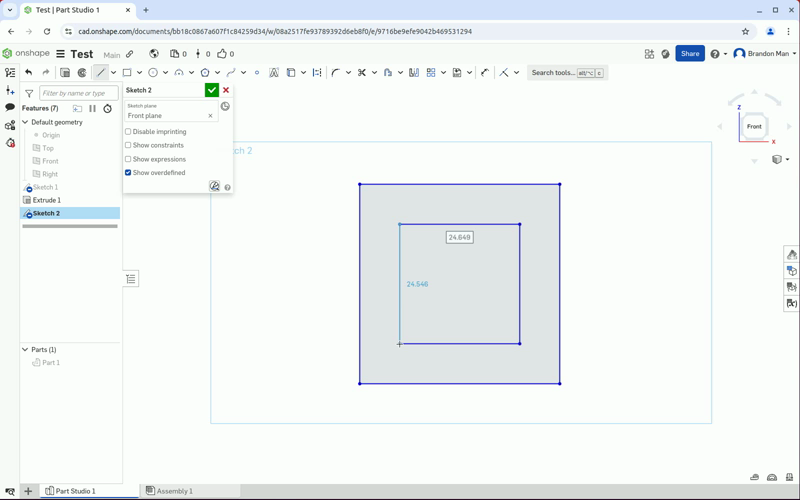
click(399, 343)
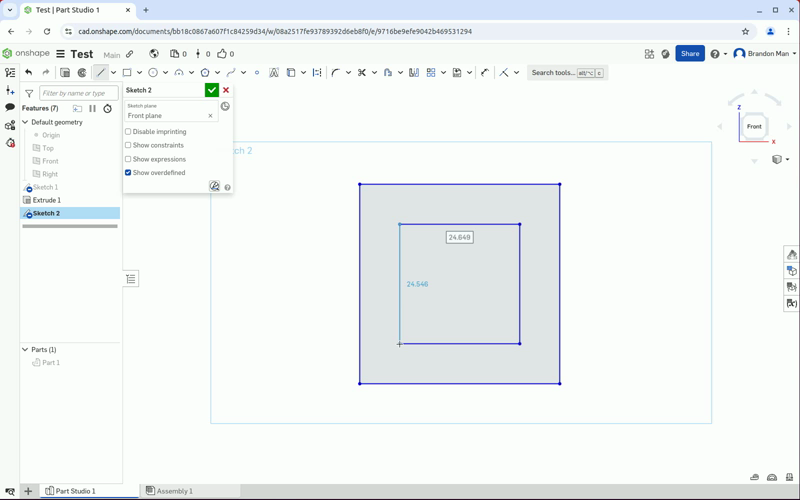
key(esc)
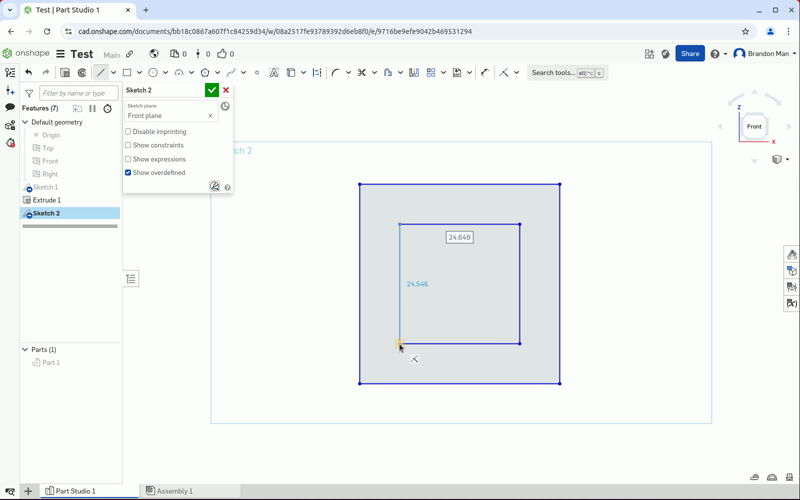
mouse_move(533, 212)
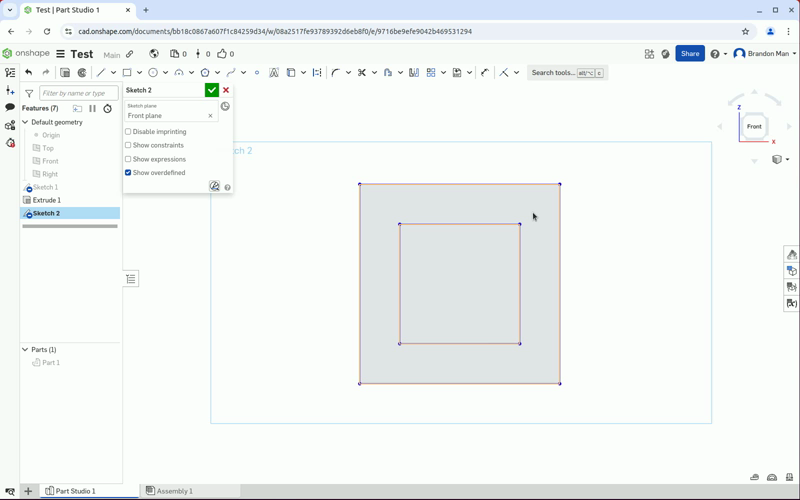
click(533, 212)
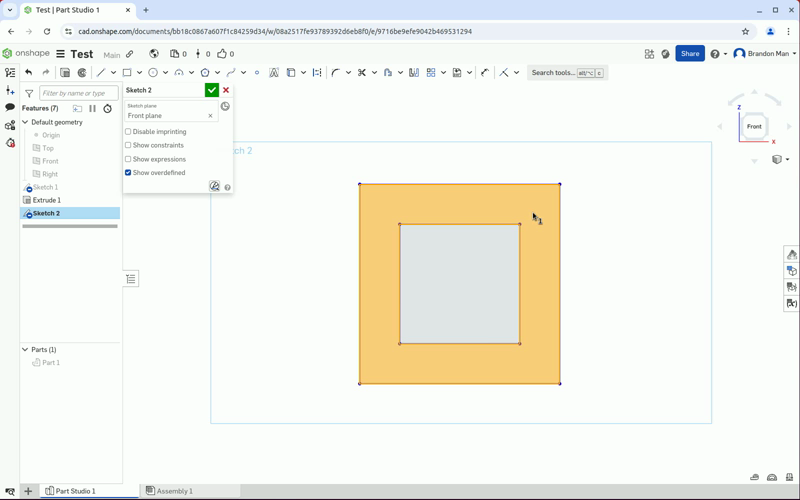
mouse_move(73, 352)
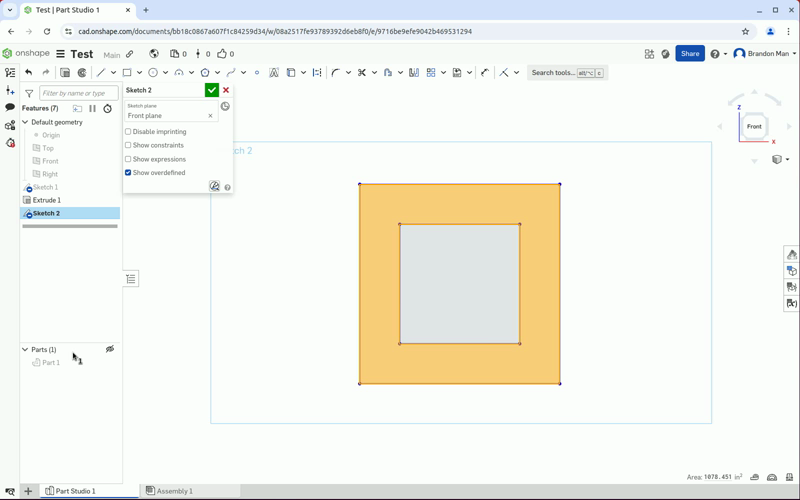
key(shift+y)
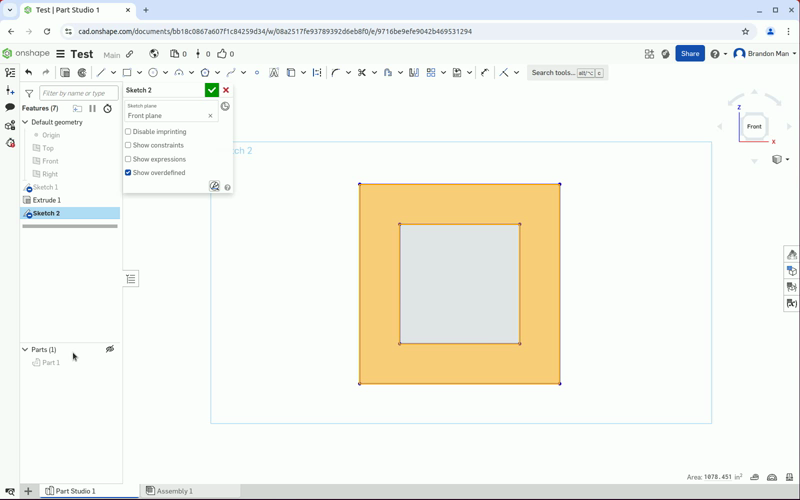
key(shift+e)
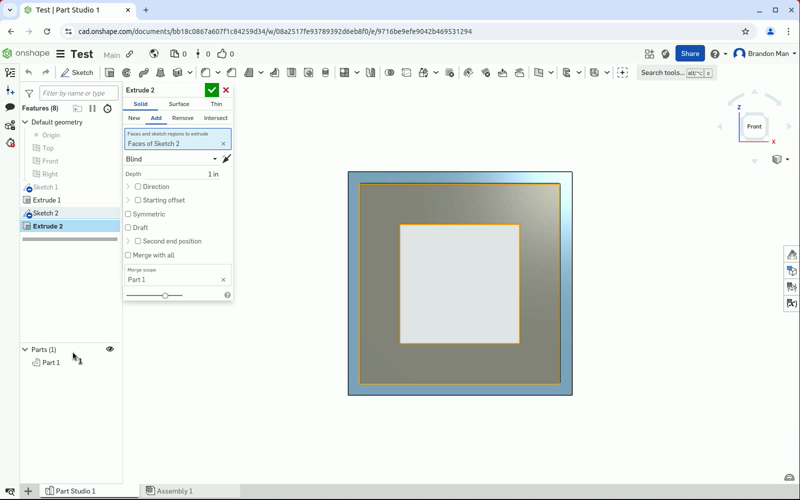
mouse_move(143, 106)
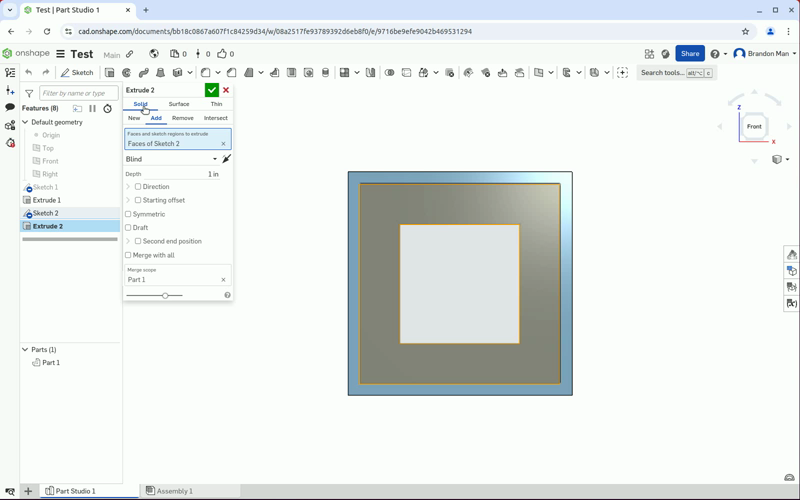
click(143, 106)
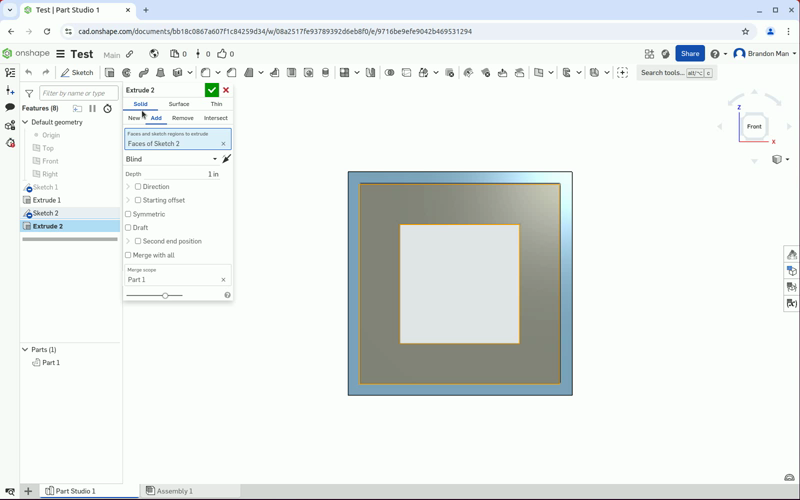
mouse_move(137, 120)
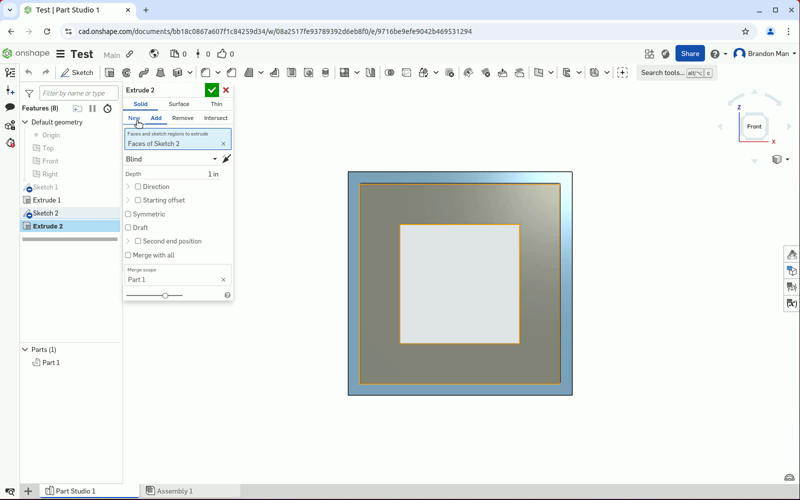
click(137, 120)
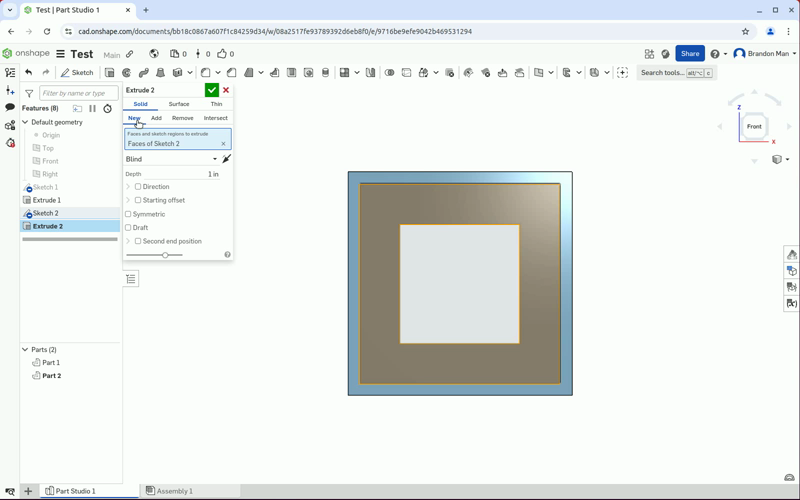
key(tab, 4)
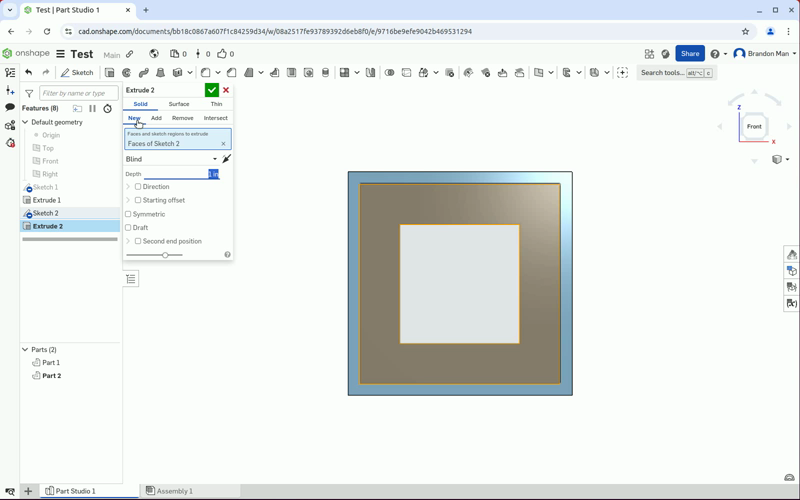
text(7.462)
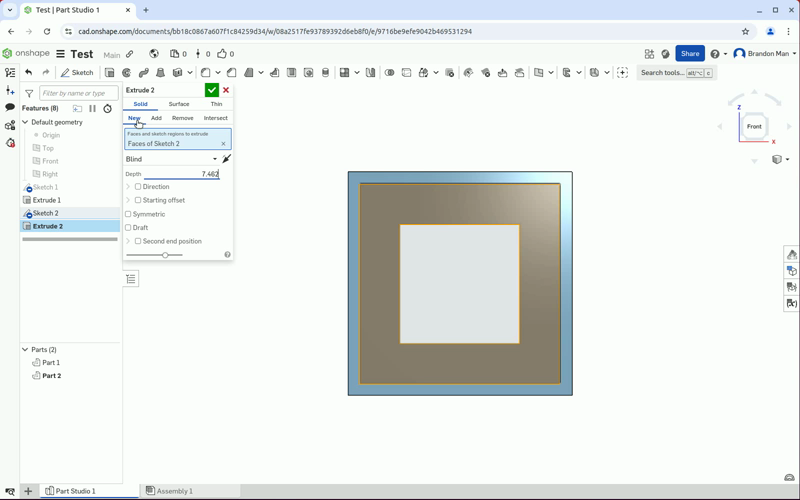
key(enter)
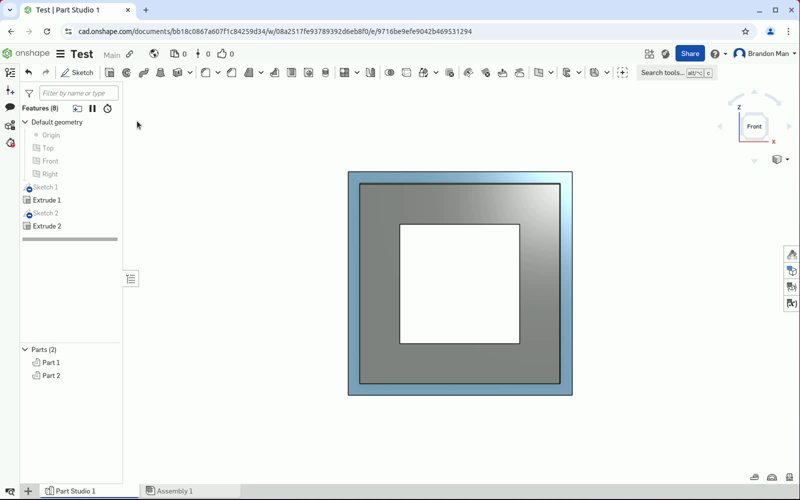
key(shift+h)
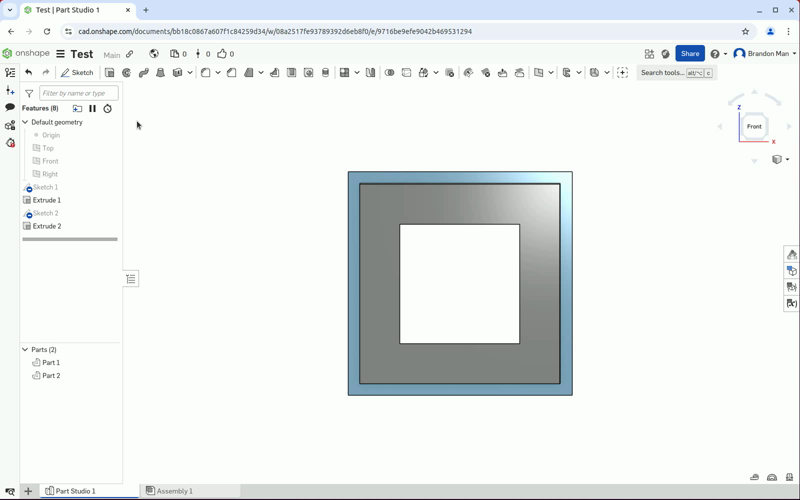
key(shift+h)
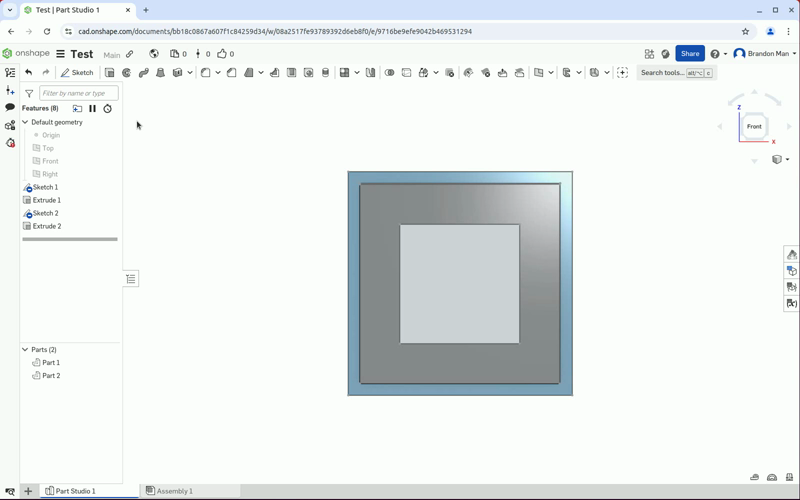
key(shift+7)
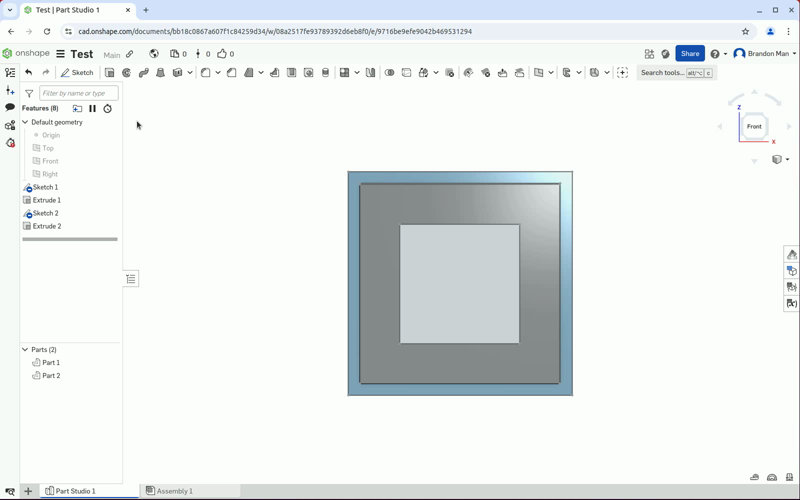
key(left, 2)
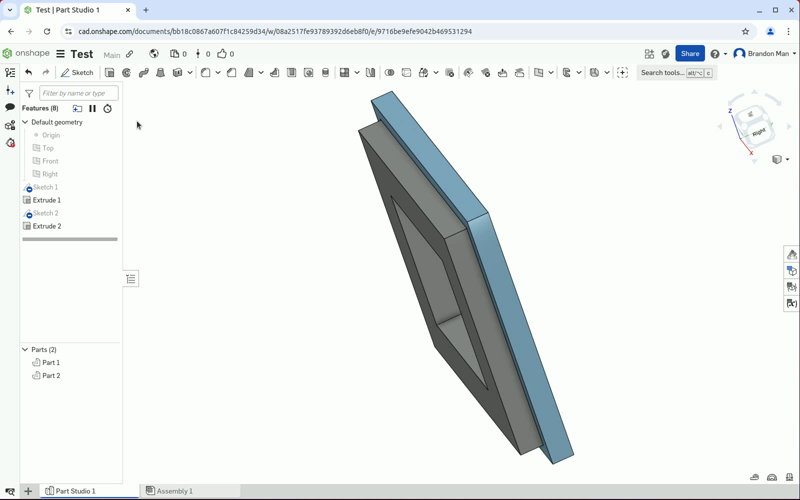
key(down, 2)
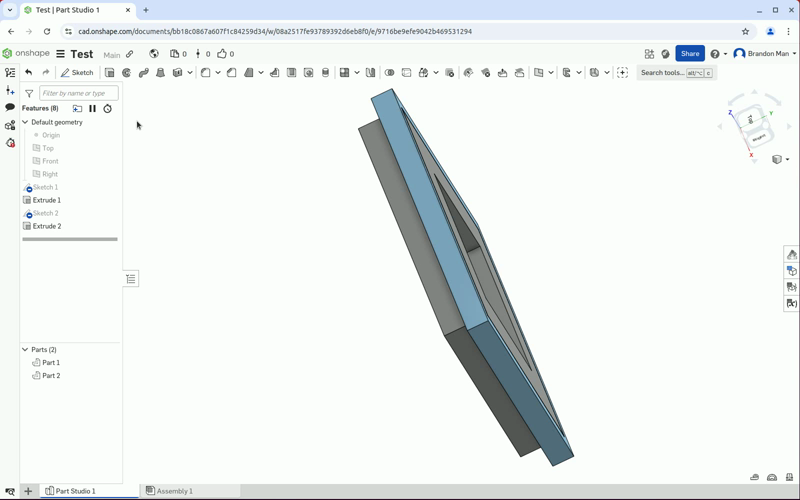
key(up, 2)
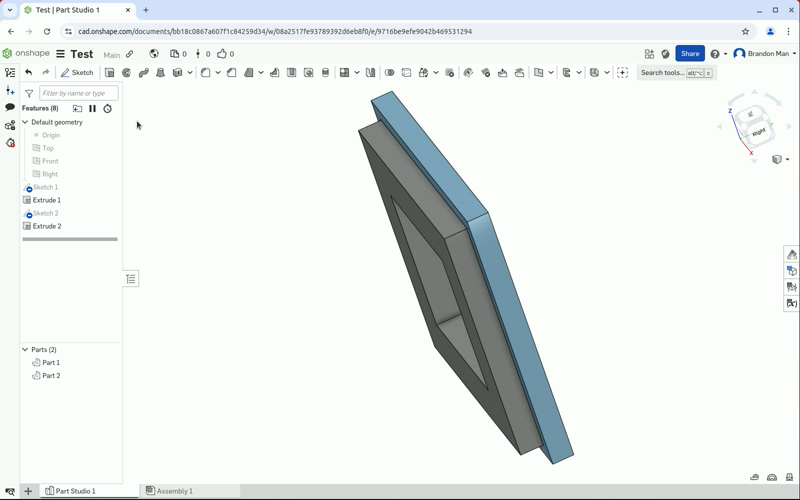
key(right, 2)
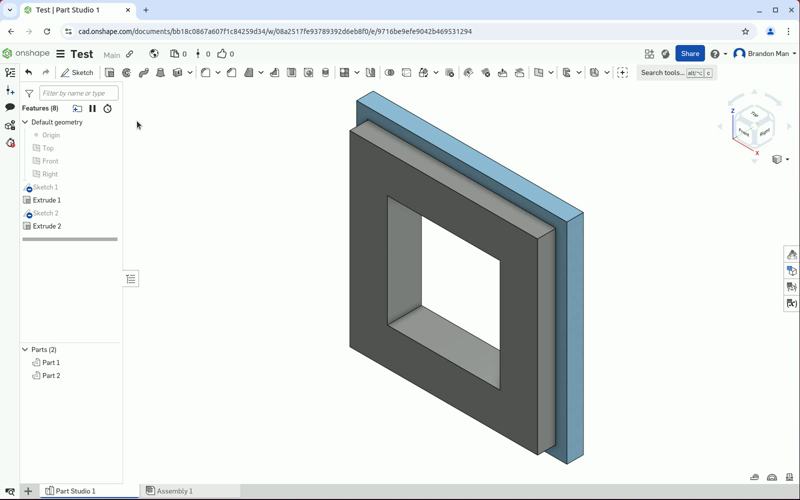
mouse_move(73, 189)
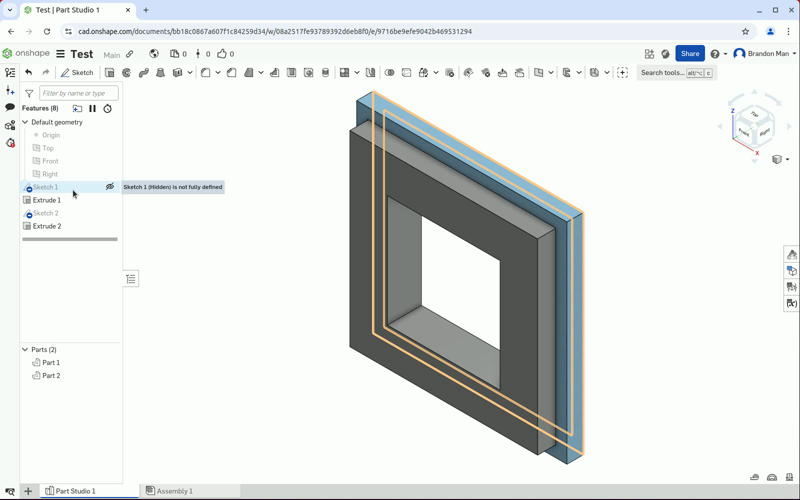
click(73, 189)